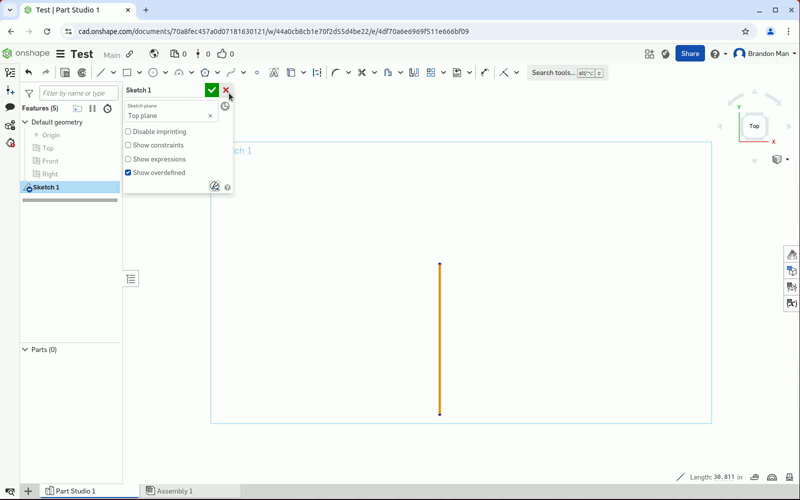
key(shift+h)
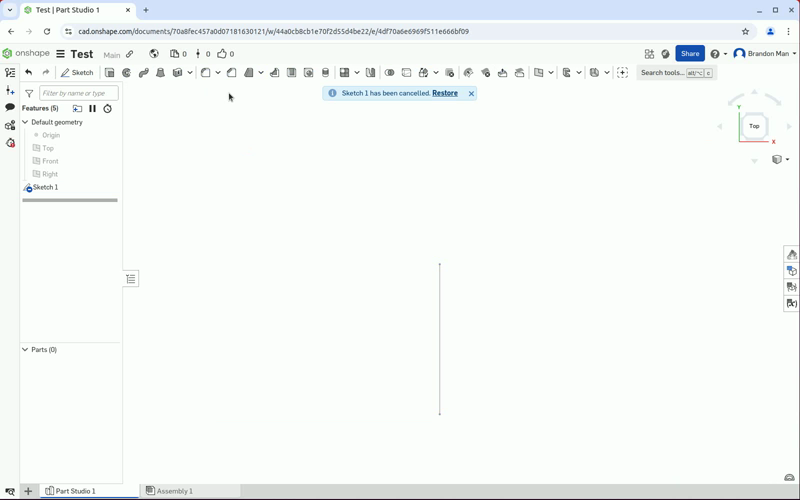
key(shift+s)
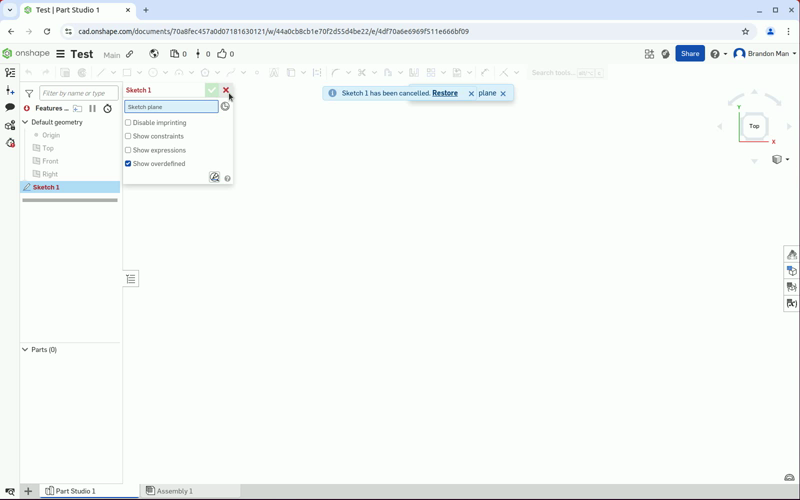
mouse_move(73, 150)
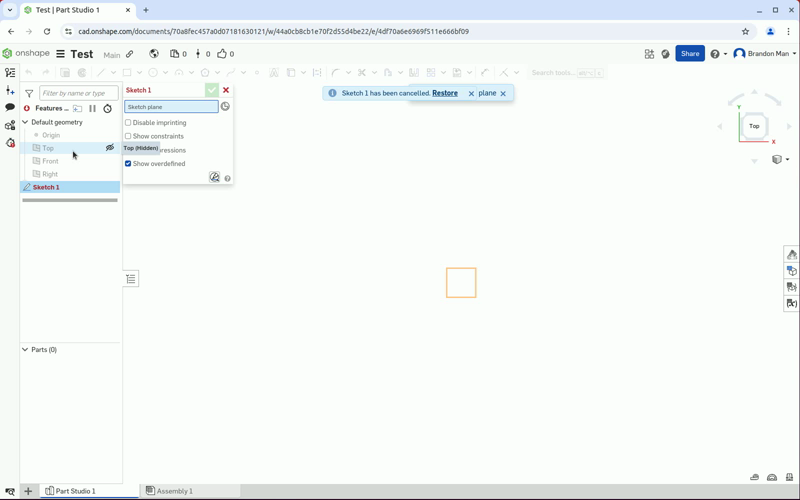
click(73, 150)
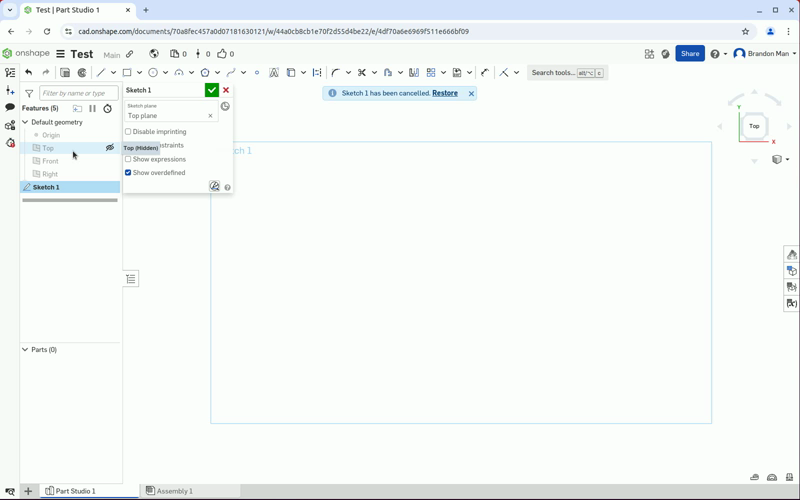
mouse_move(73, 352)
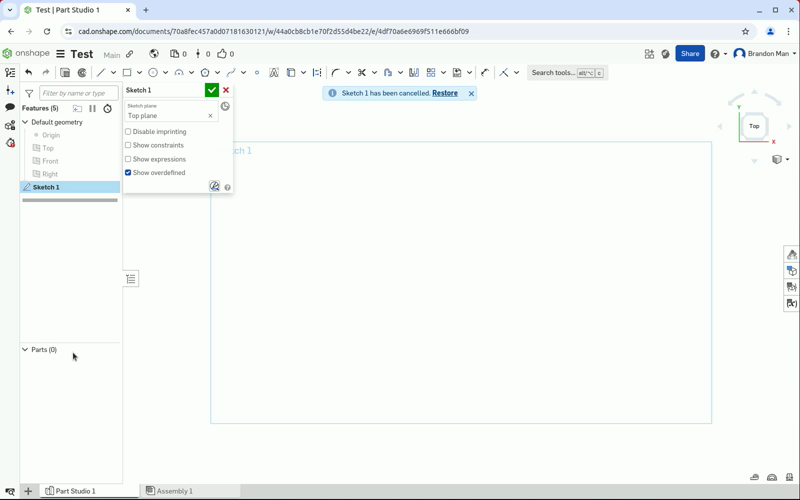
key(y)
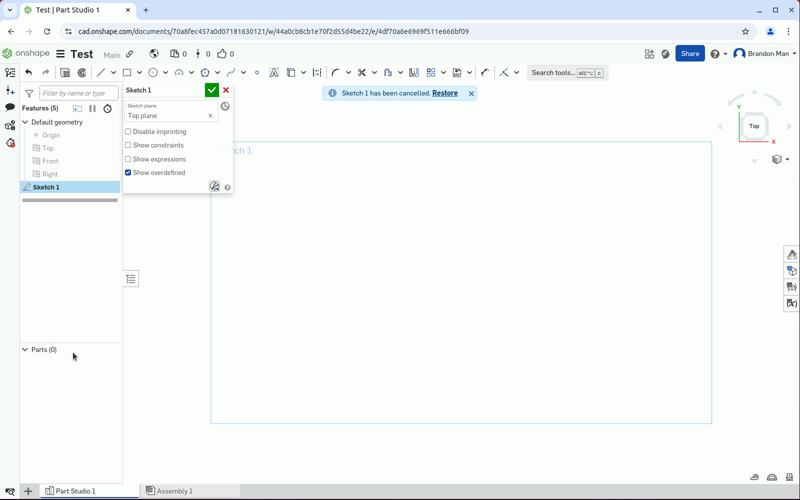
key(l)
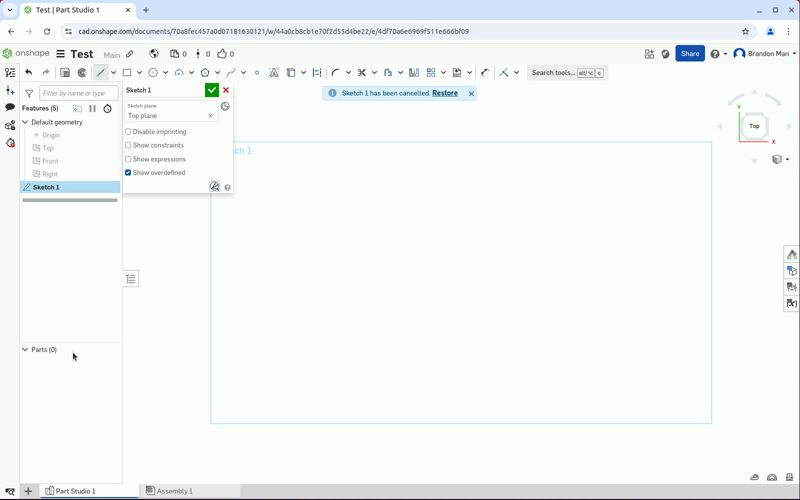
key_down(shift)
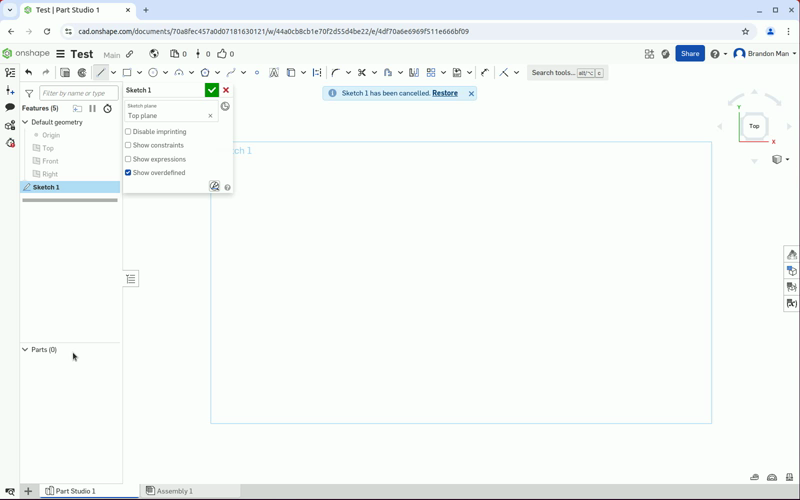
mouse_move(395, 321)
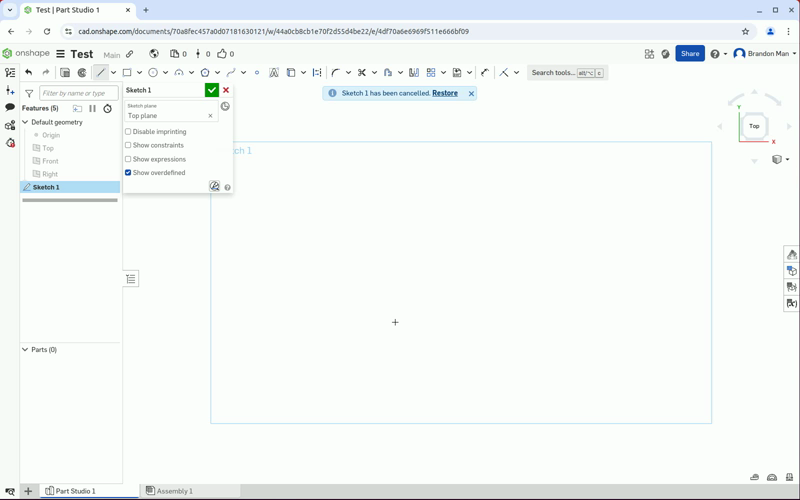
click(395, 321)
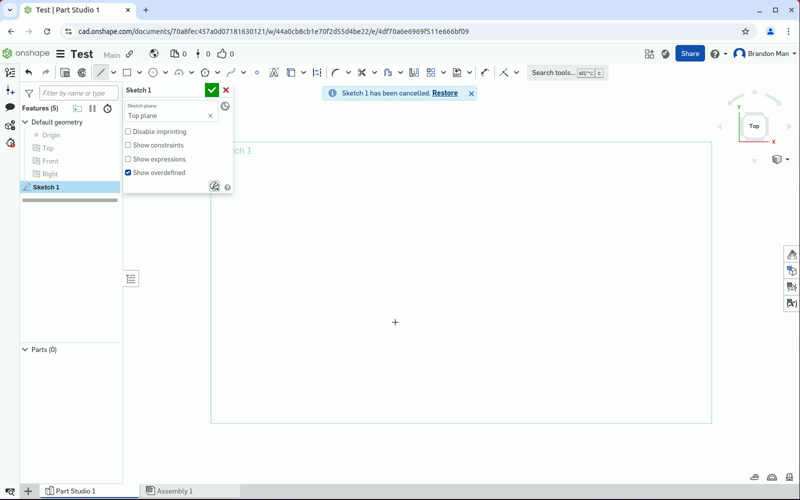
key_up(shift)
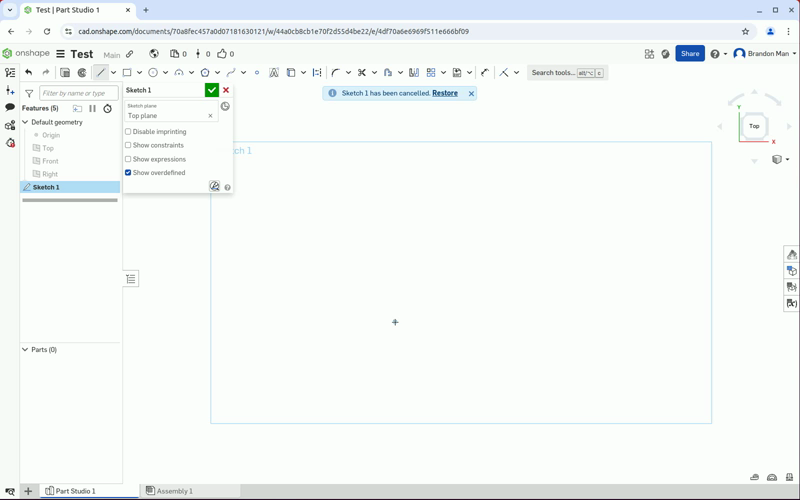
key_down(shift)
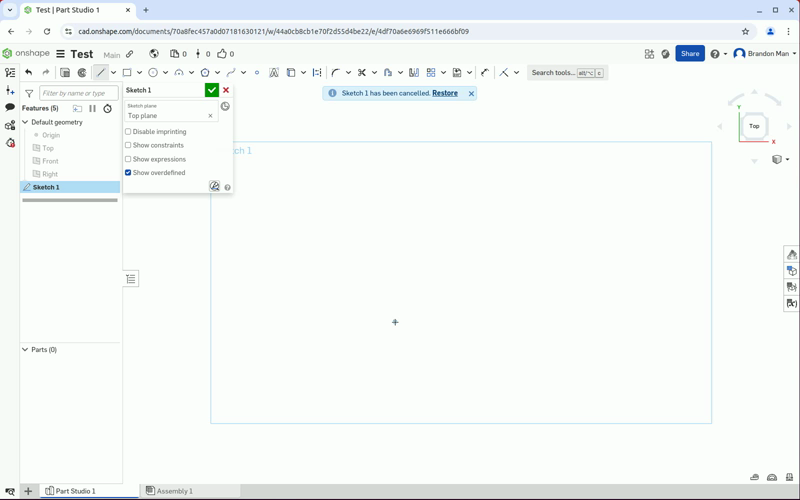
mouse_move(489, 303)
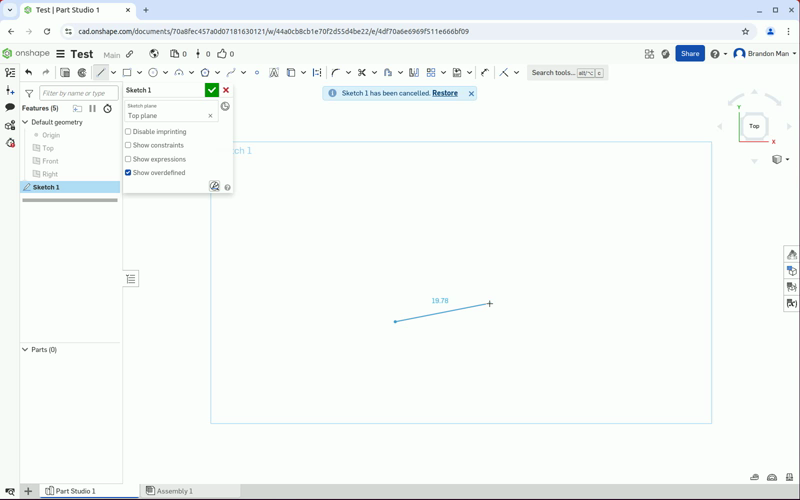
click(489, 303)
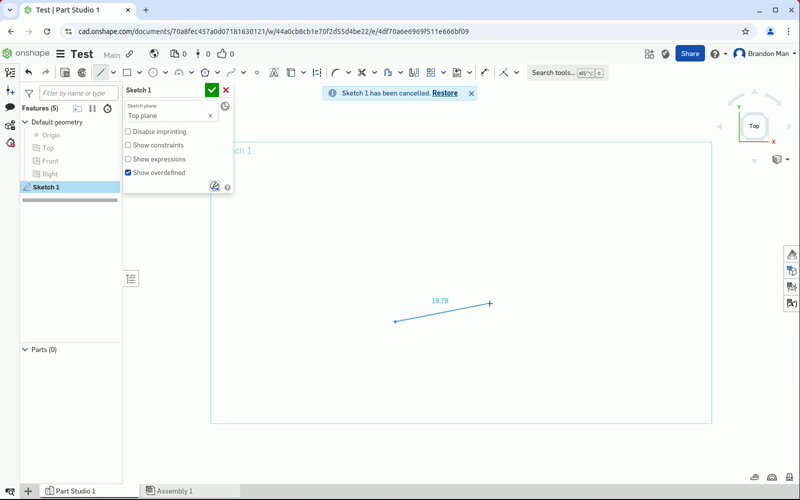
key_up(shift)
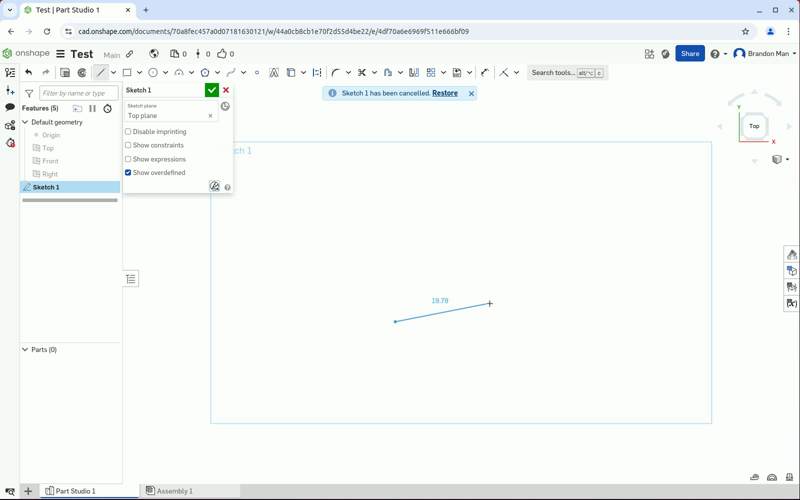
key(esc)
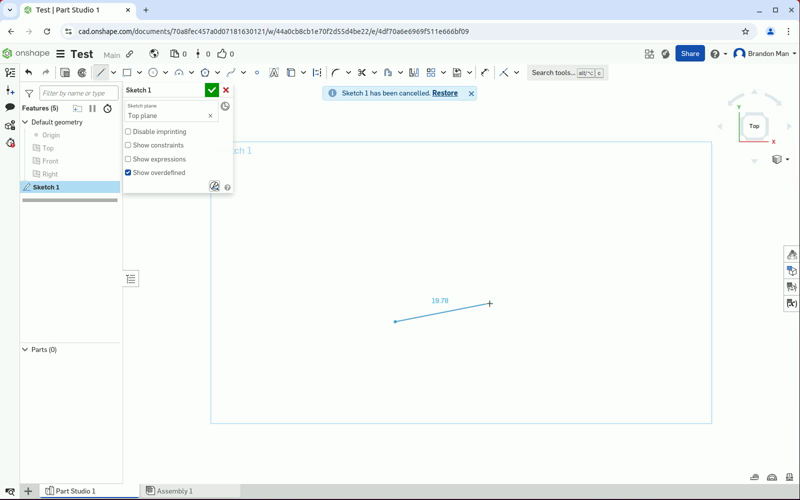
key(a)
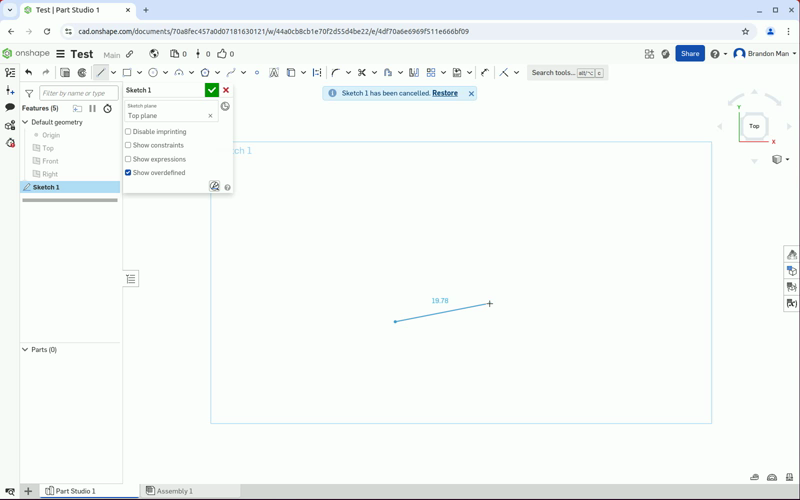
mouse_move(489, 303)
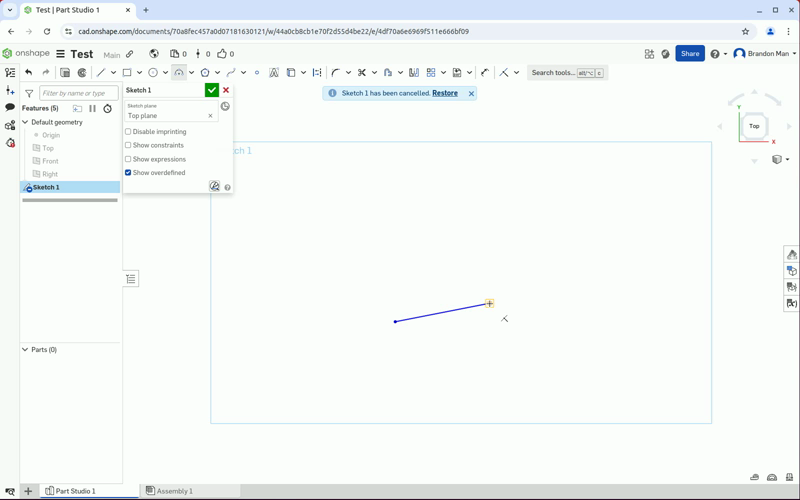
click(489, 303)
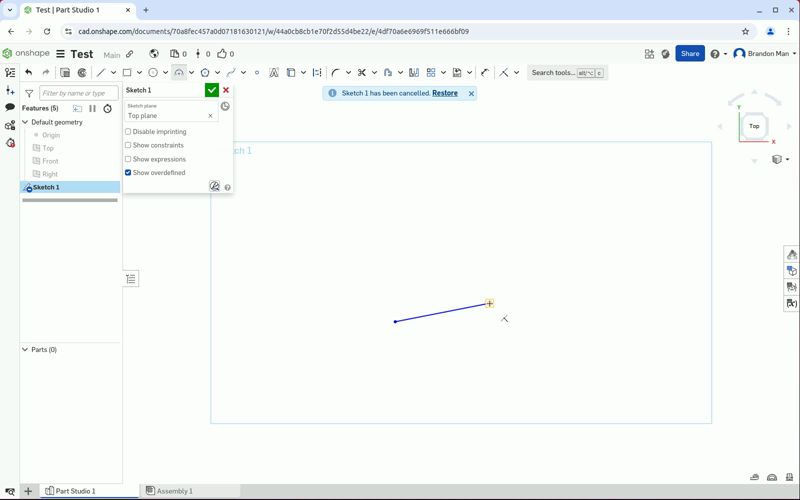
key_down(shift)
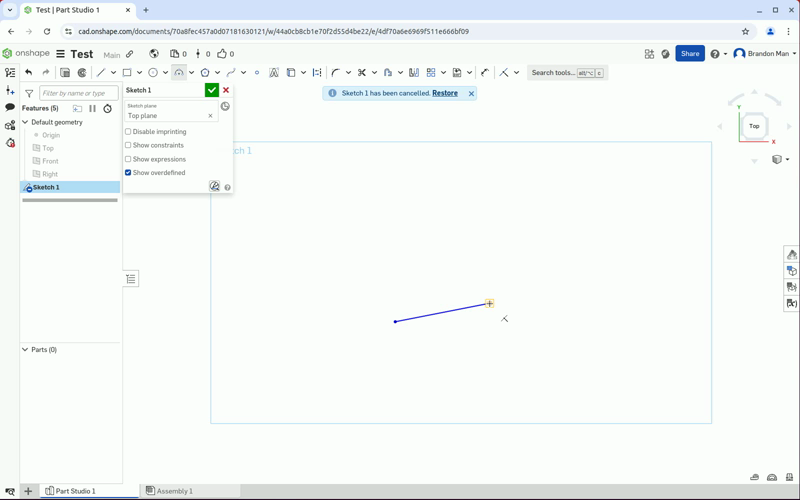
mouse_move(489, 263)
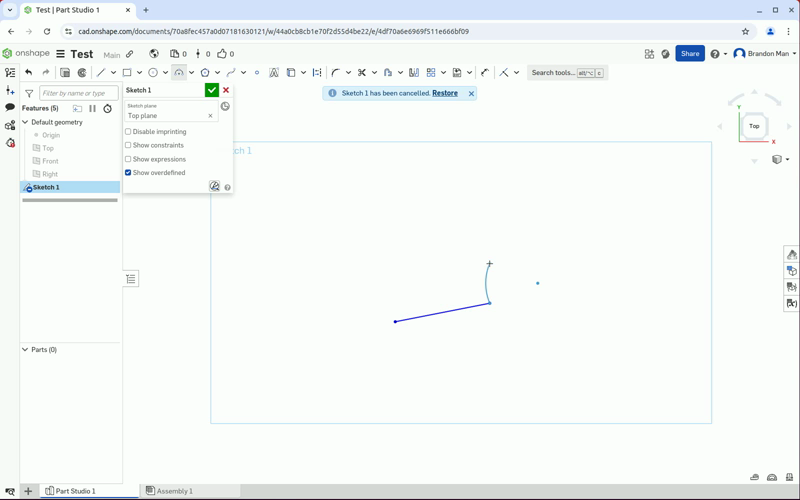
click(489, 263)
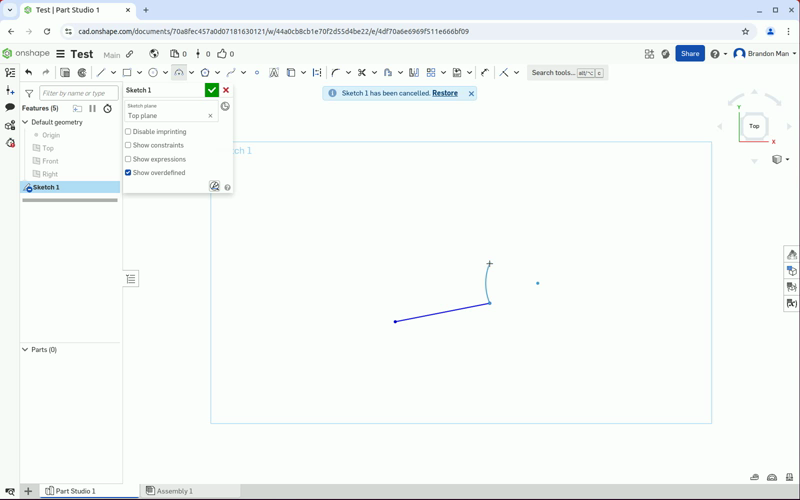
mouse_move(506, 282)
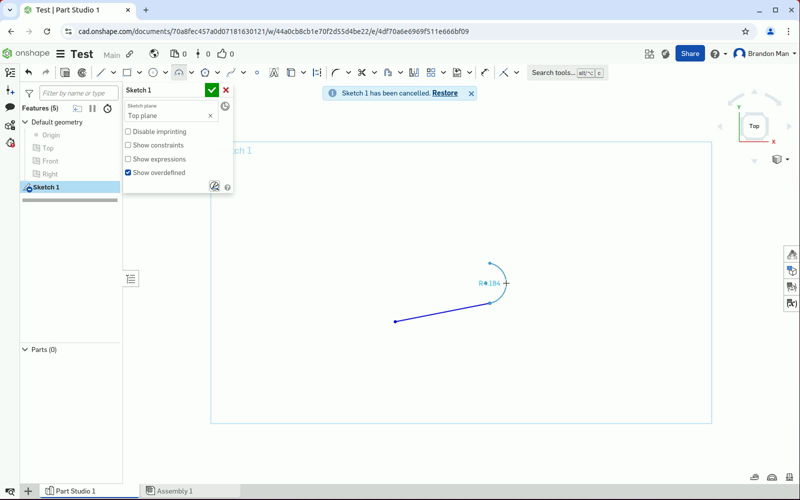
click(506, 282)
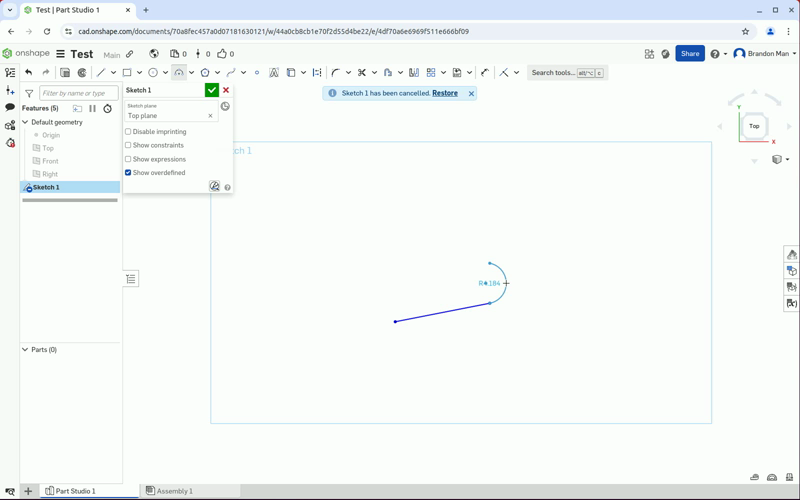
key_up(shift)
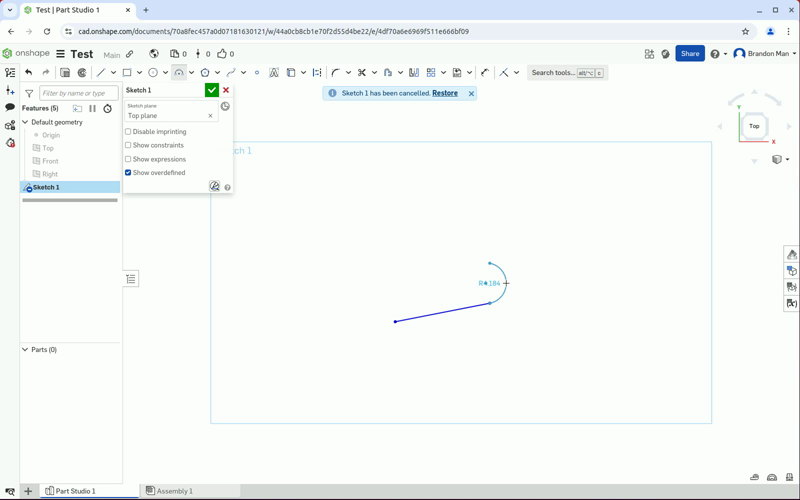
key(esc)
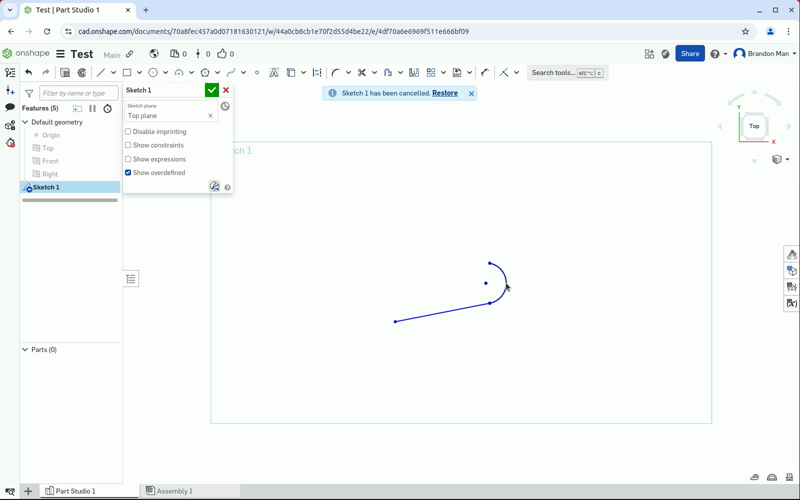
key(l)
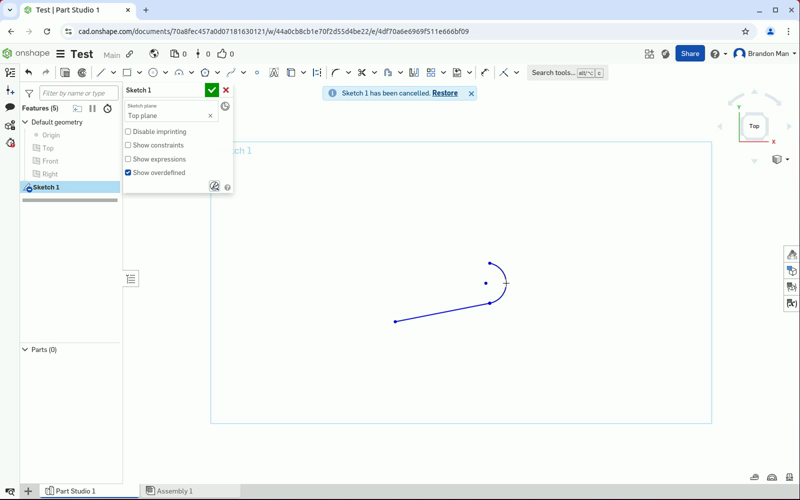
mouse_move(489, 263)
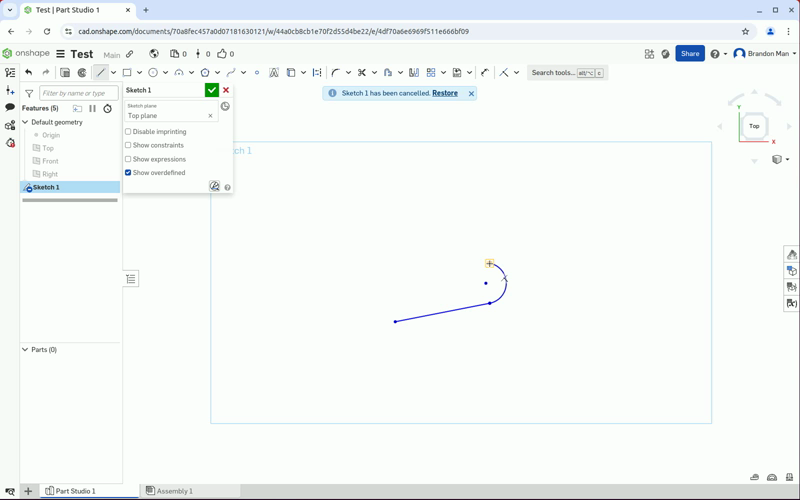
click(489, 263)
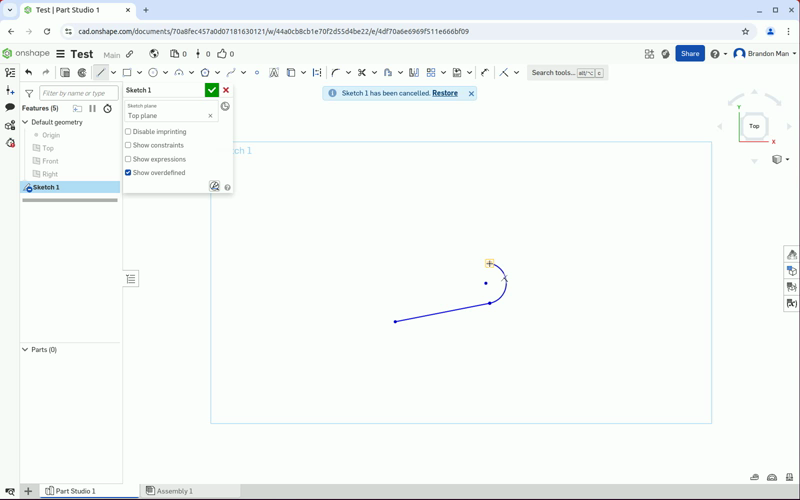
key_down(shift)
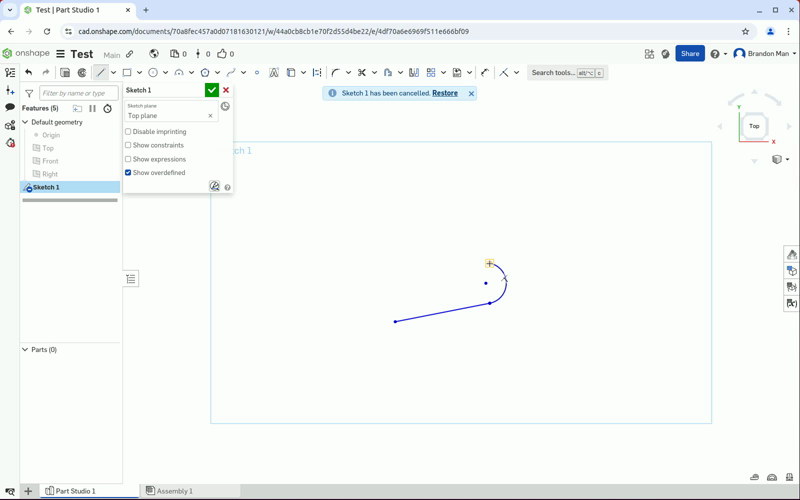
mouse_move(395, 245)
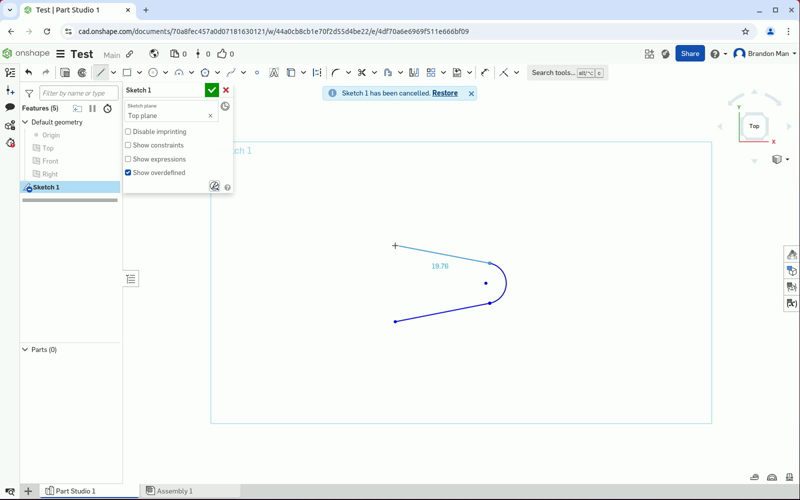
click(395, 245)
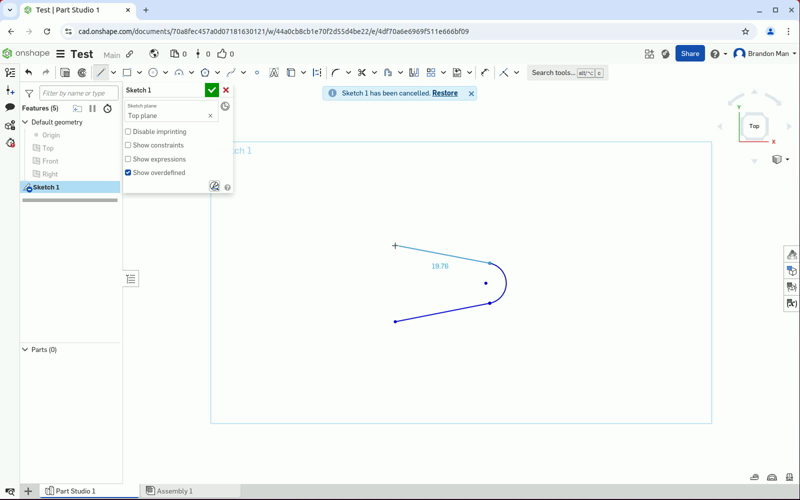
key_up(shift)
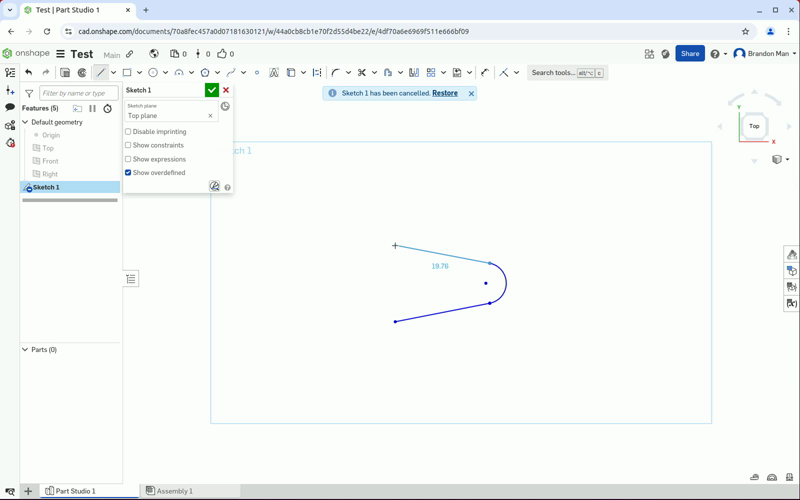
key(esc)
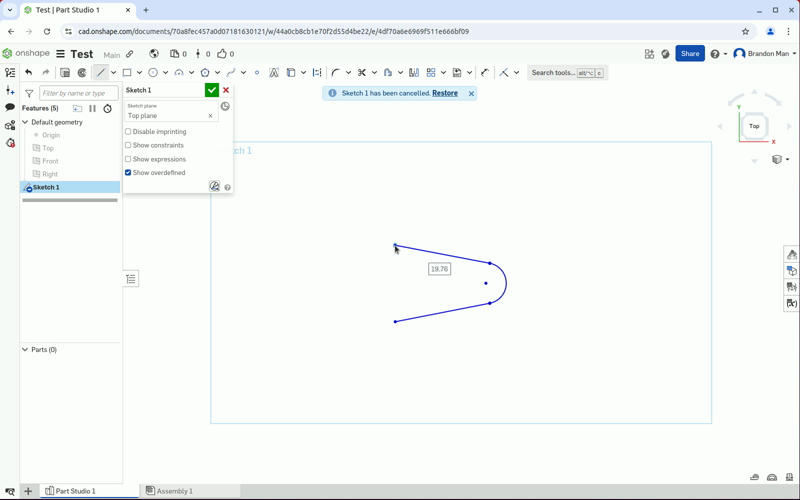
key(a)
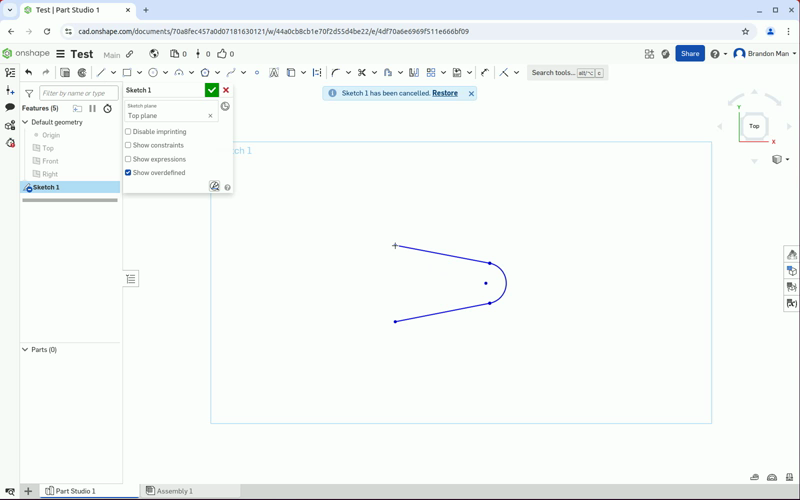
mouse_move(395, 245)
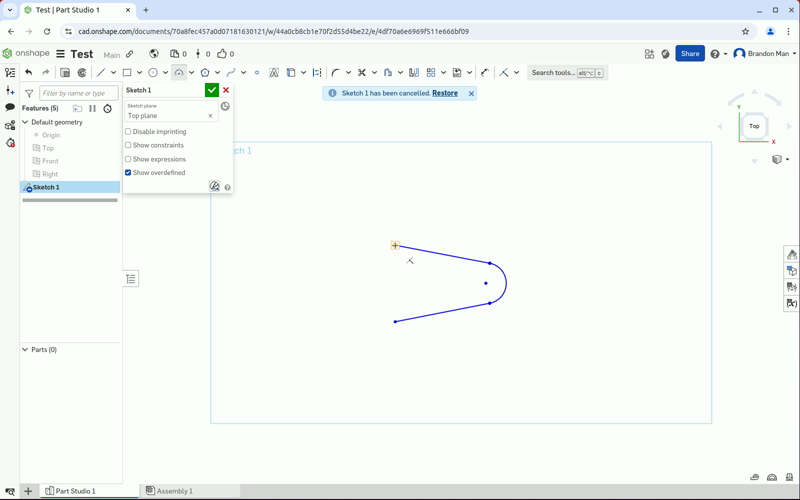
click(395, 245)
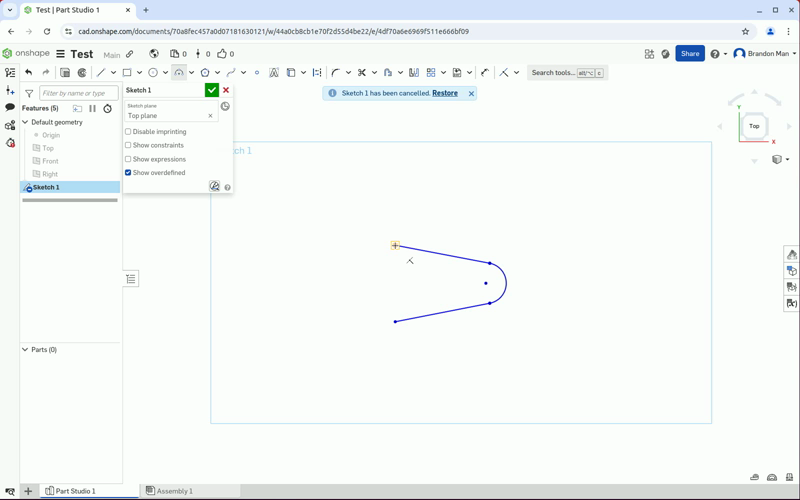
mouse_move(395, 321)
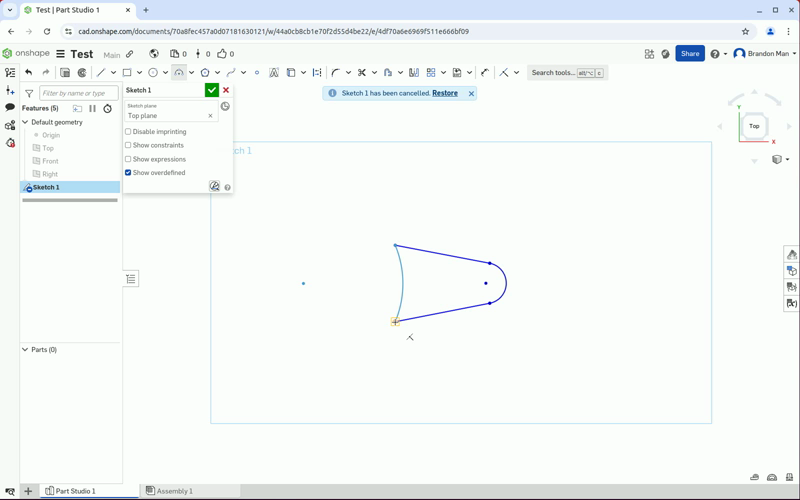
click(395, 321)
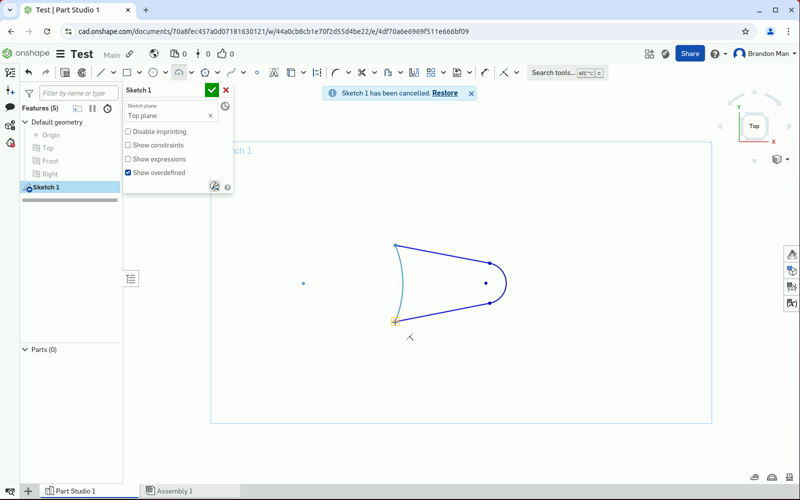
key_down(shift)
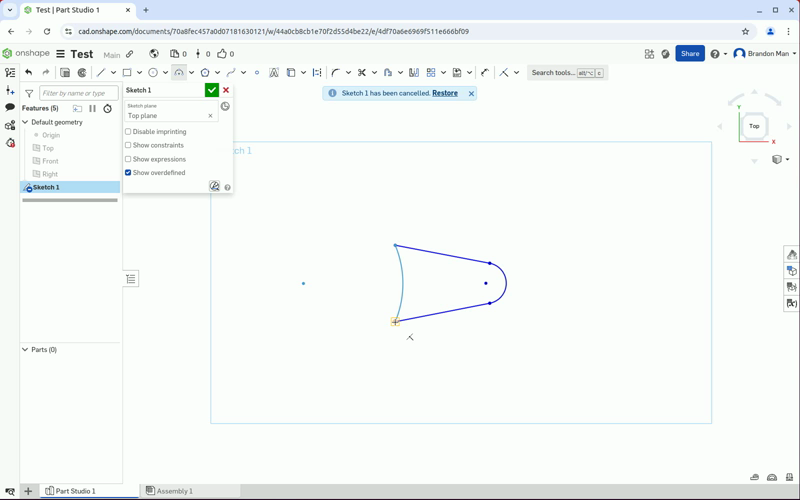
mouse_move(426, 283)
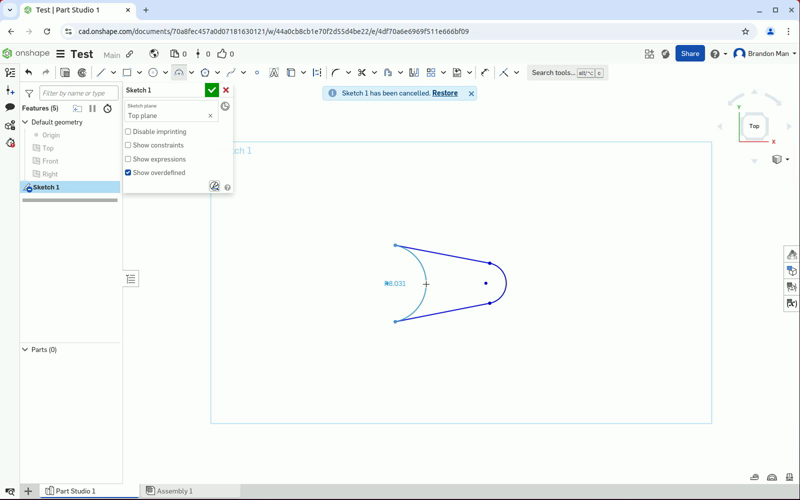
click(426, 283)
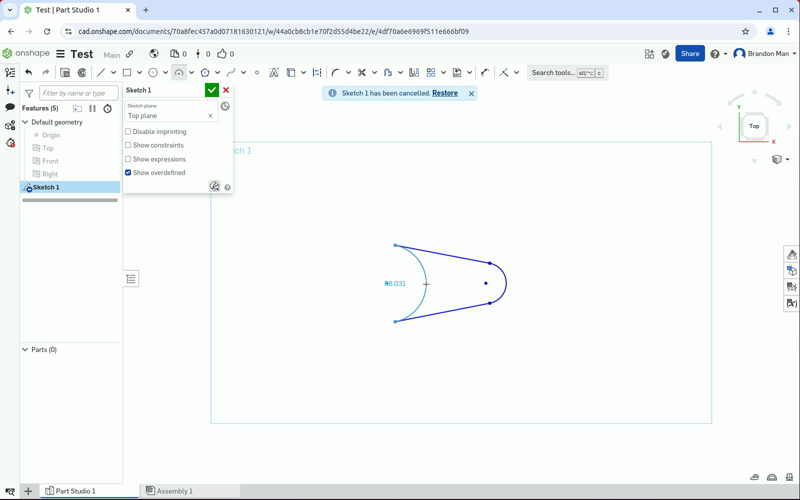
key_up(shift)
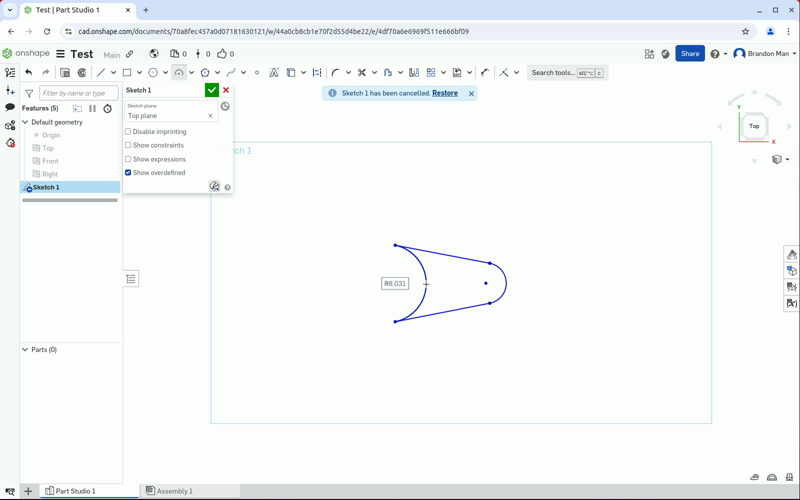
key(esc)
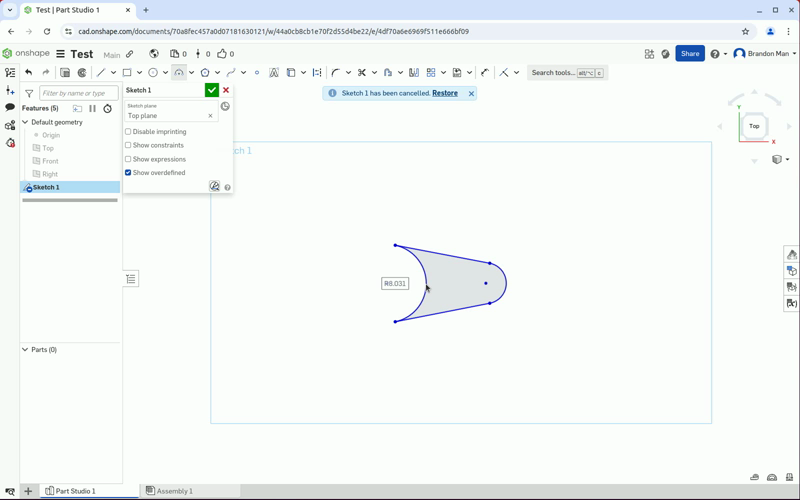
key(c)
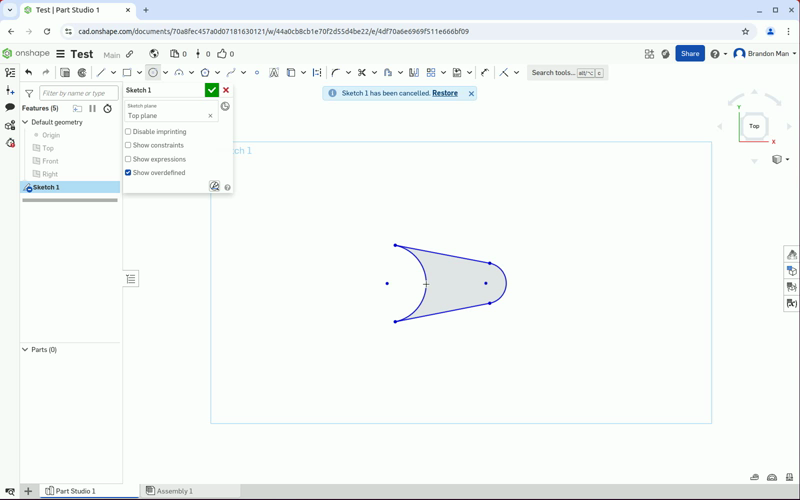
key_down(shift)
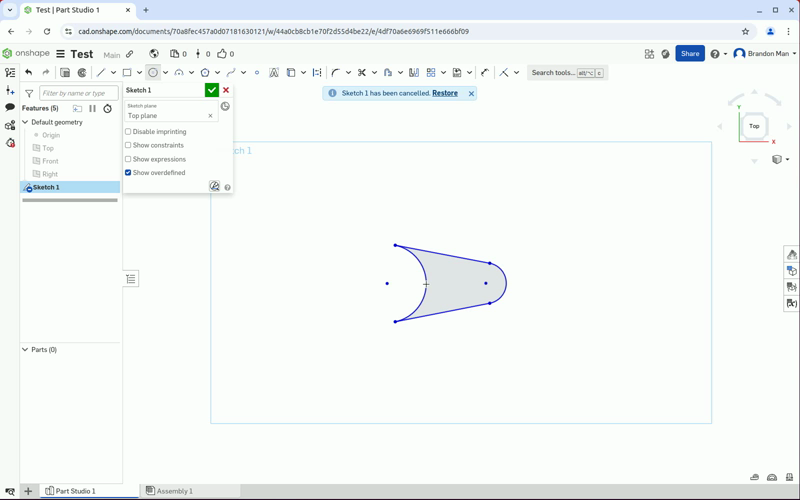
mouse_move(486, 282)
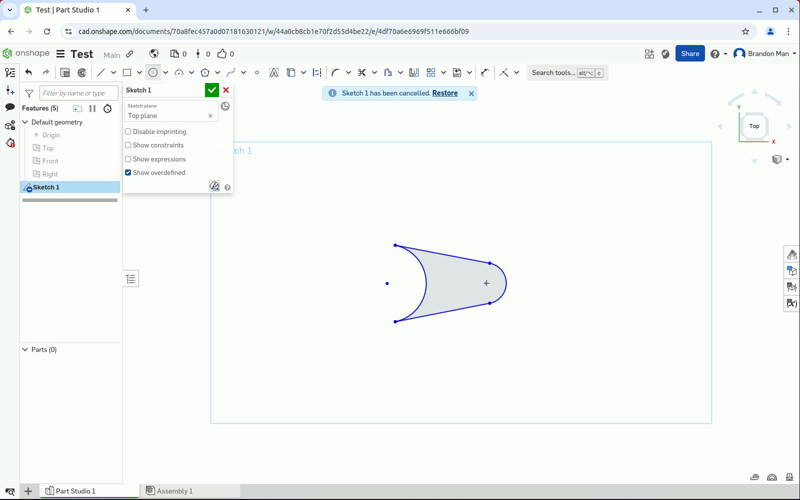
scroll(6)
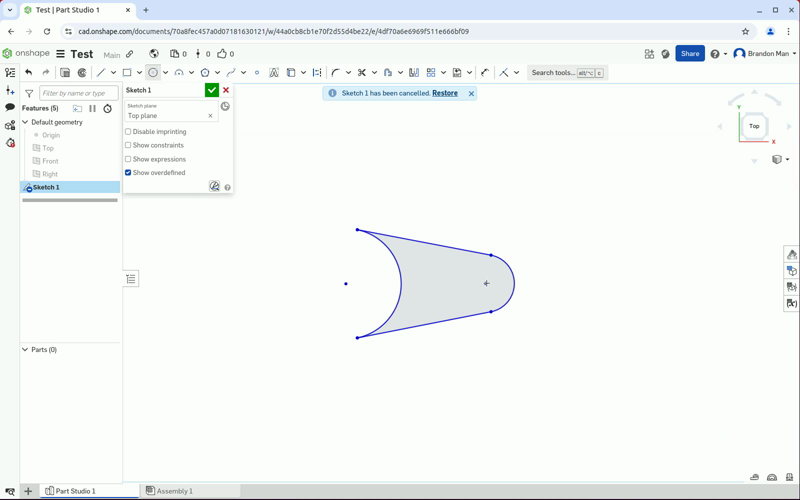
scroll(6)
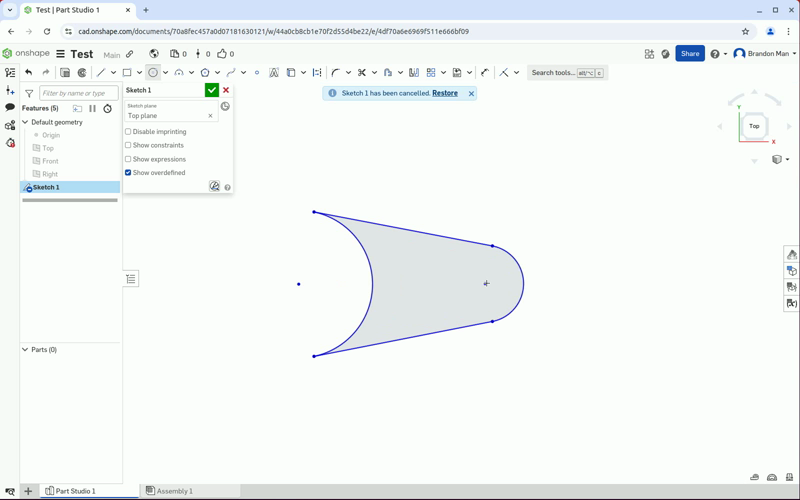
scroll(6)
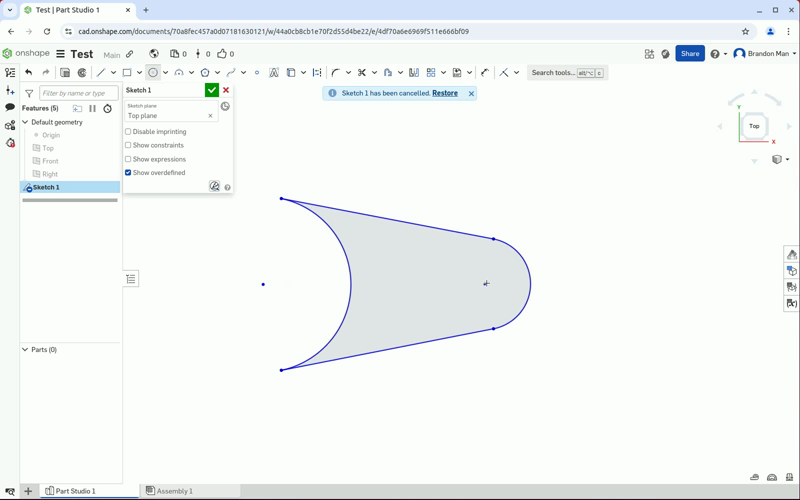
scroll(6)
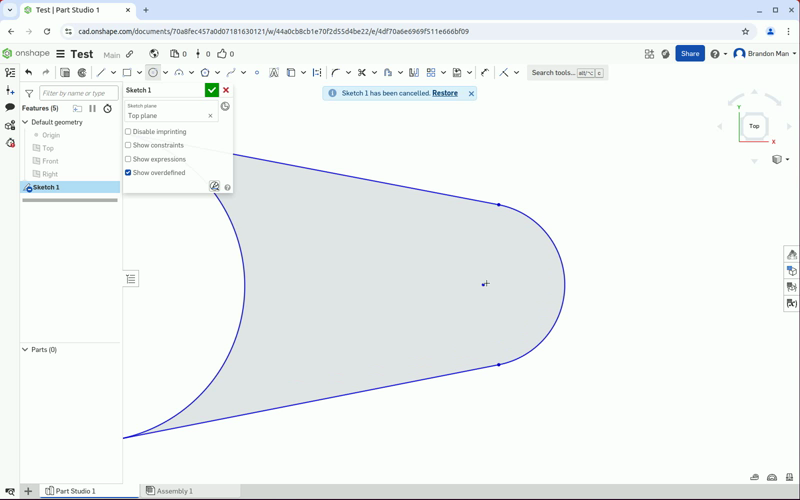
scroll(6)
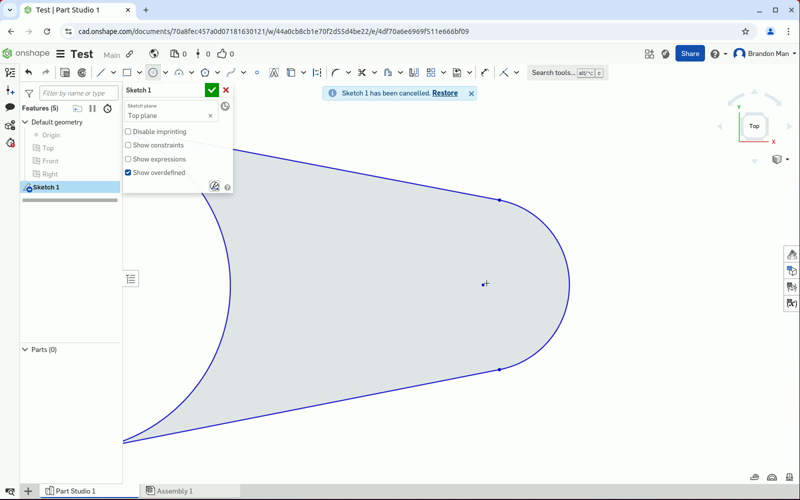
scroll(6)
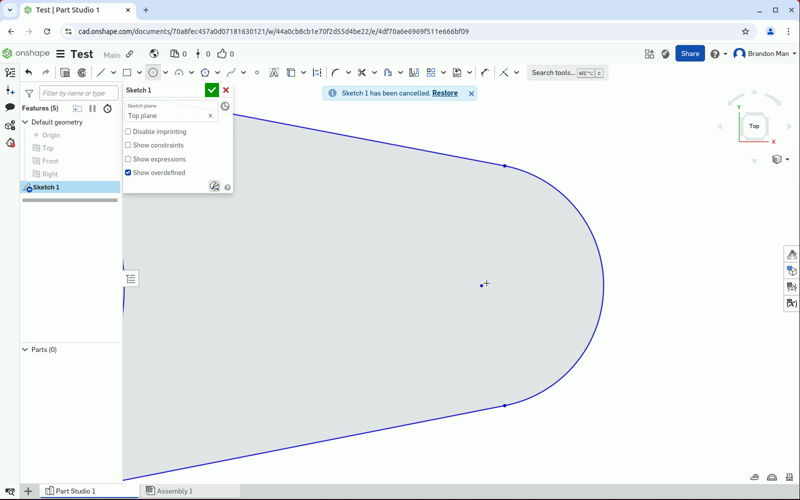
scroll(6)
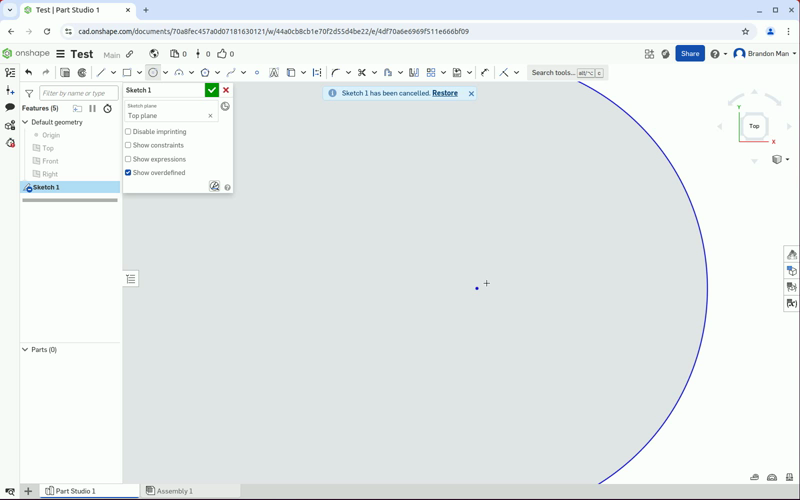
click(486, 282)
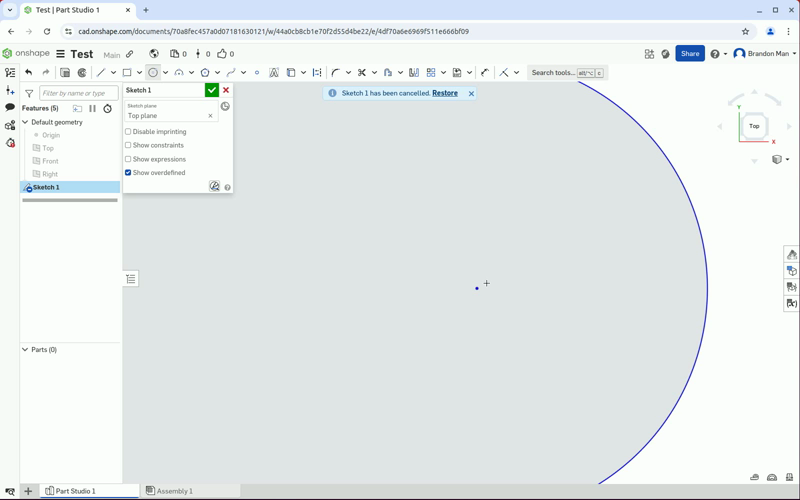
scroll(-6)
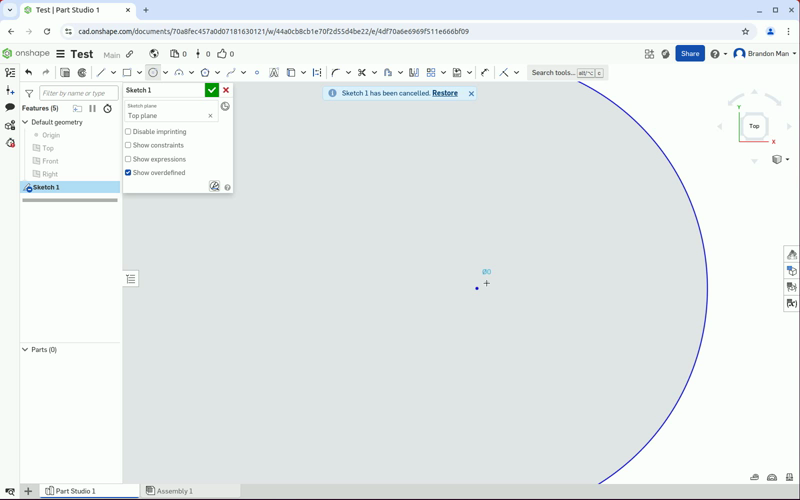
scroll(-6)
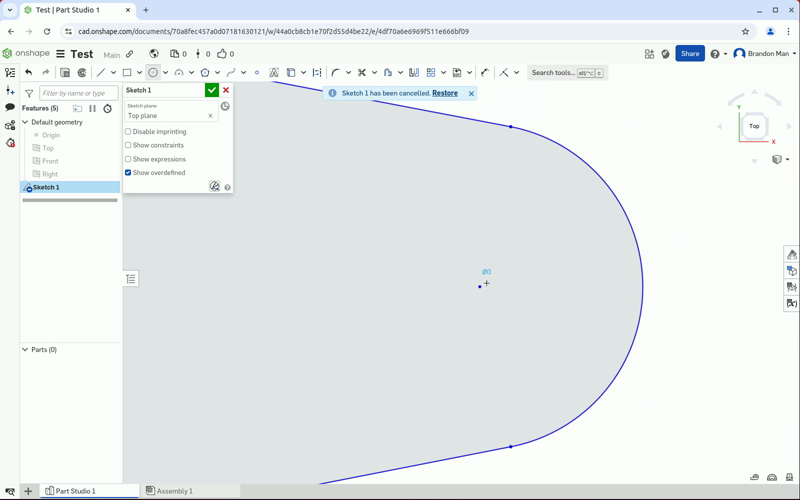
scroll(-6)
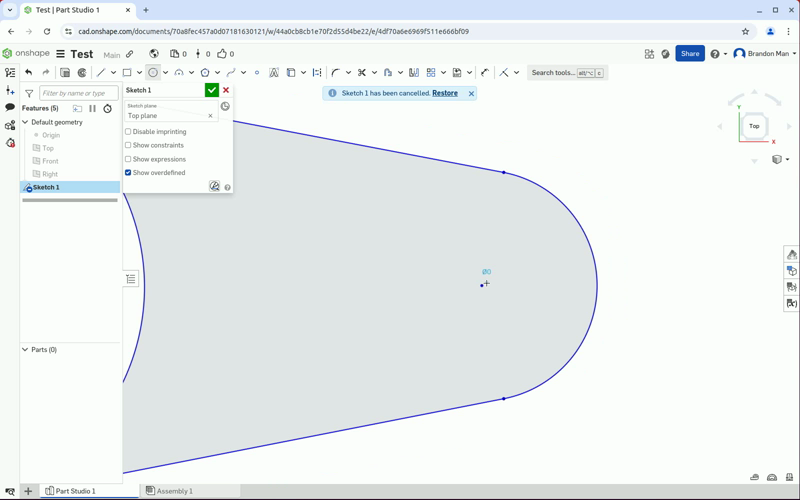
scroll(-6)
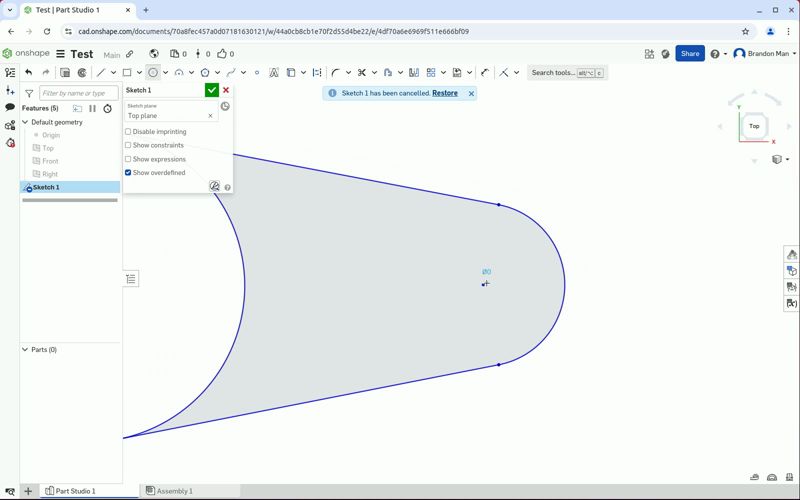
scroll(-6)
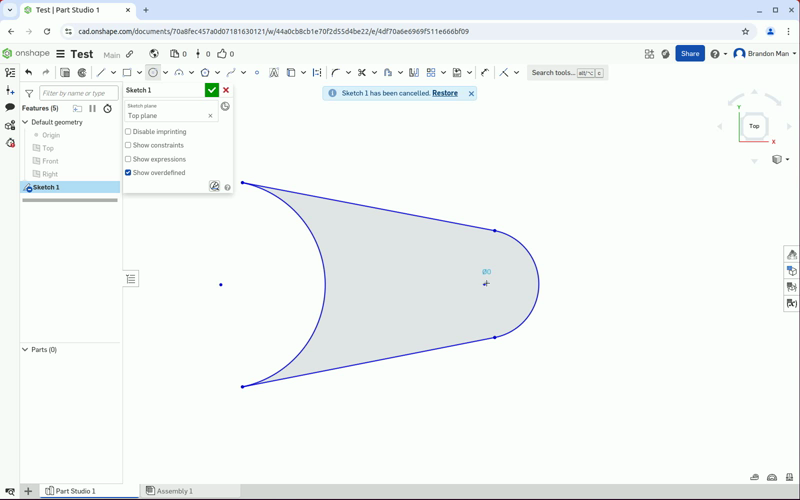
scroll(-6)
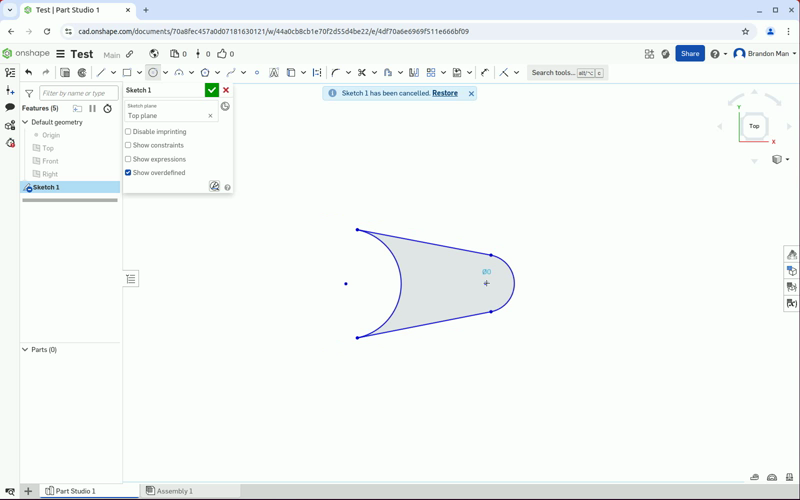
scroll(-6)
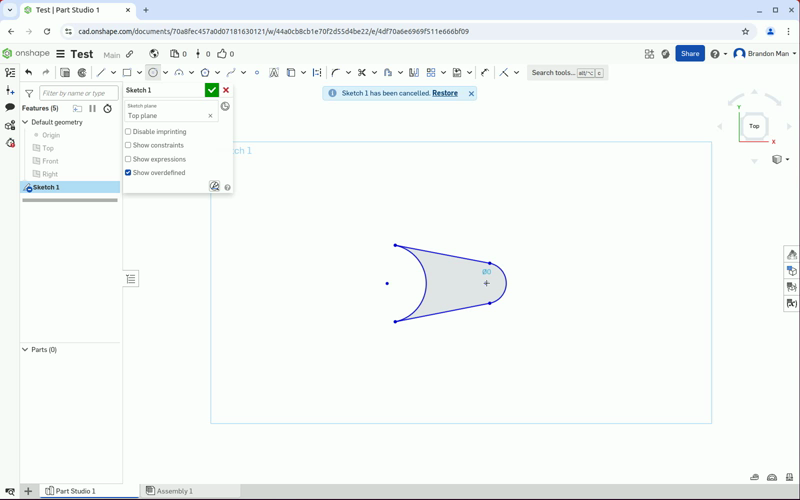
key_up(shift)
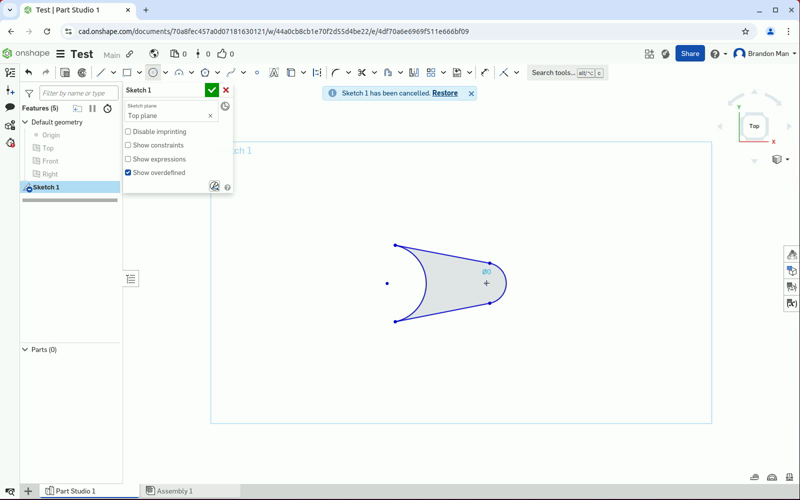
mouse_move(497, 282)
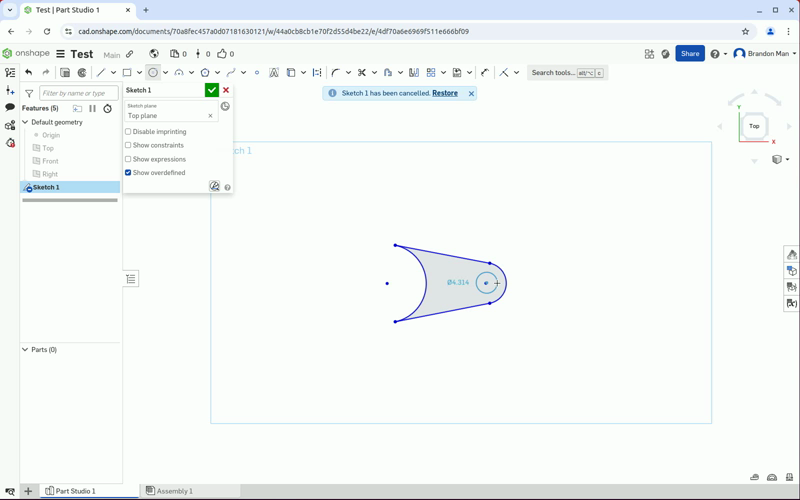
click(497, 282)
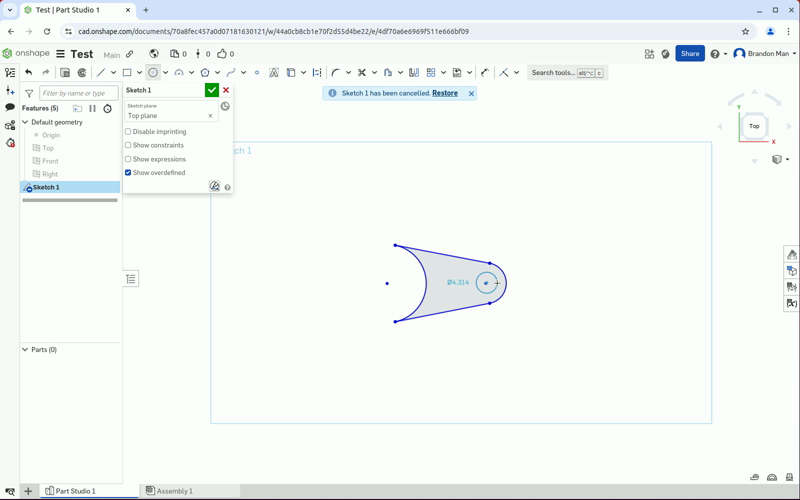
key(esc)
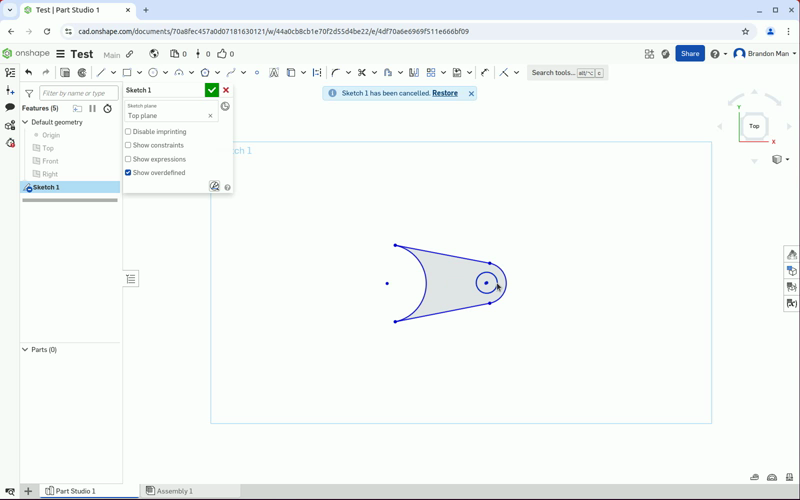
mouse_move(444, 299)
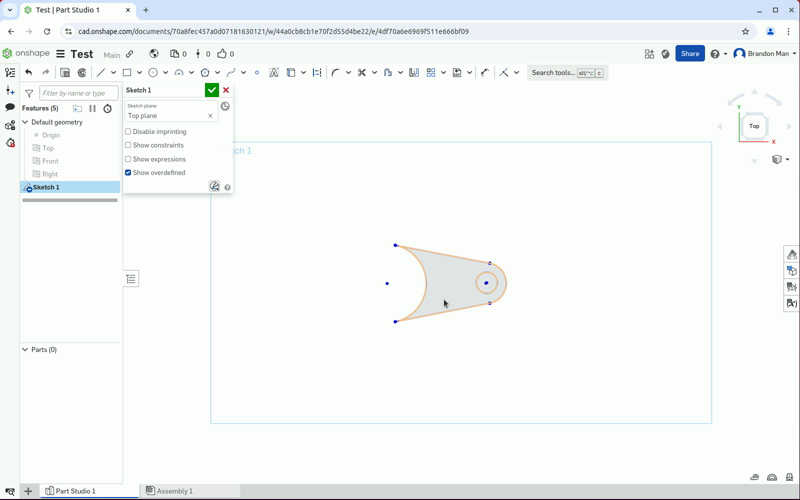
click(444, 299)
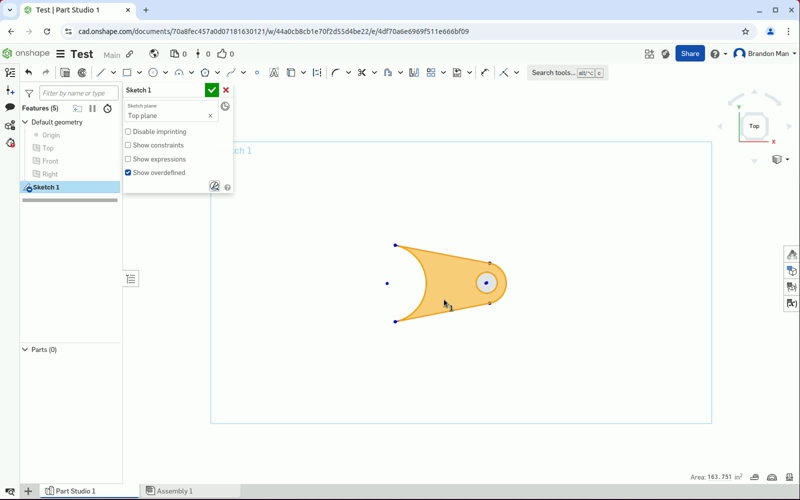
mouse_move(73, 352)
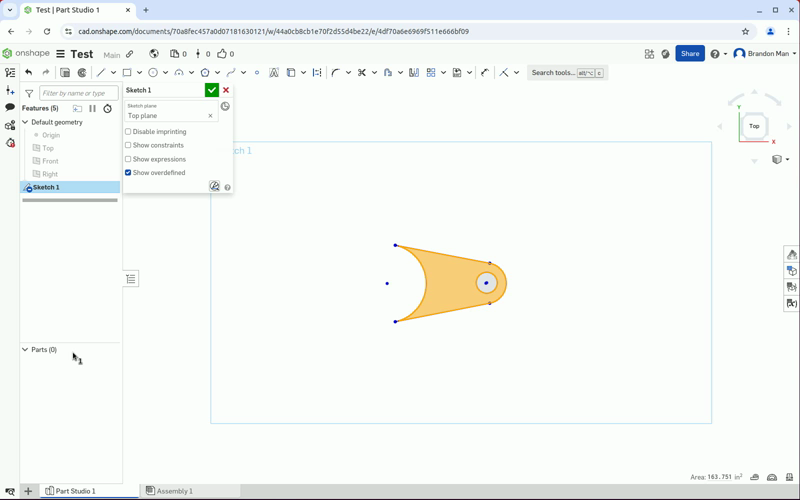
key(shift+y)
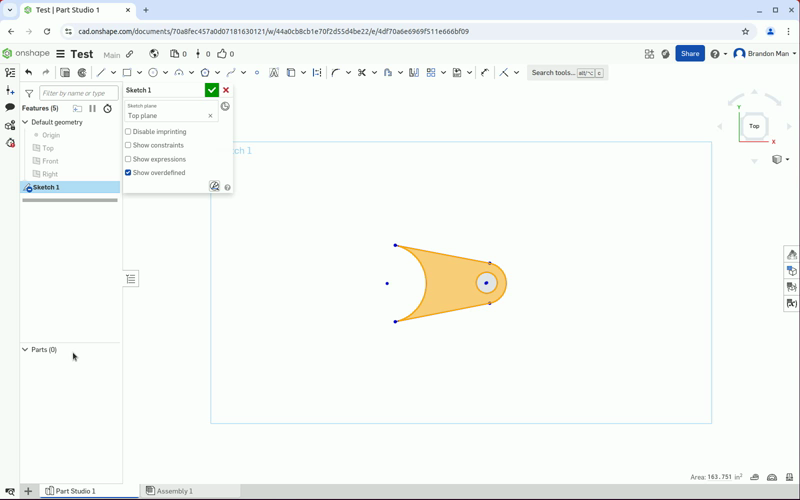
key(shift+e)
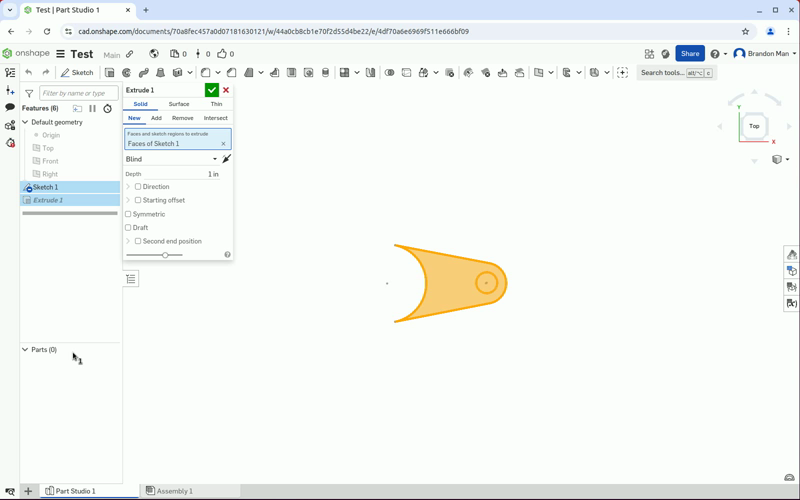
mouse_move(143, 106)
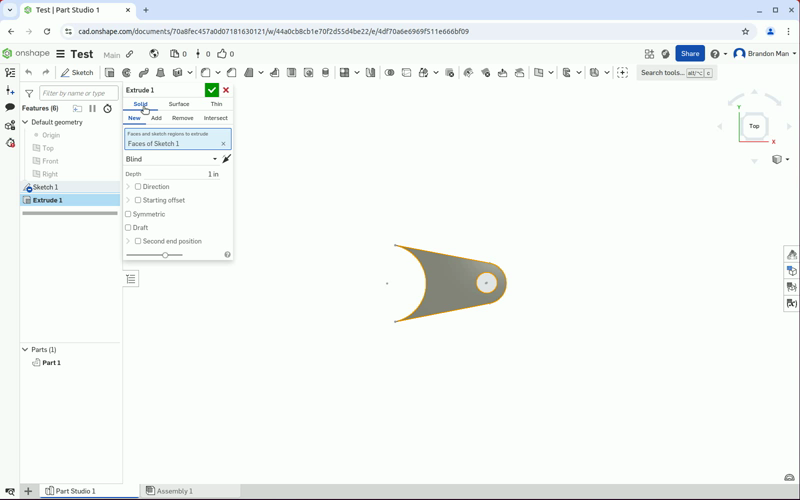
click(143, 106)
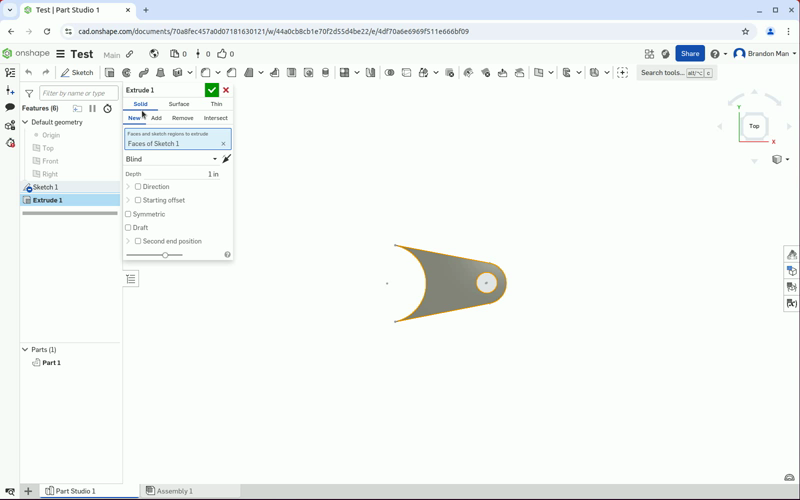
mouse_move(137, 120)
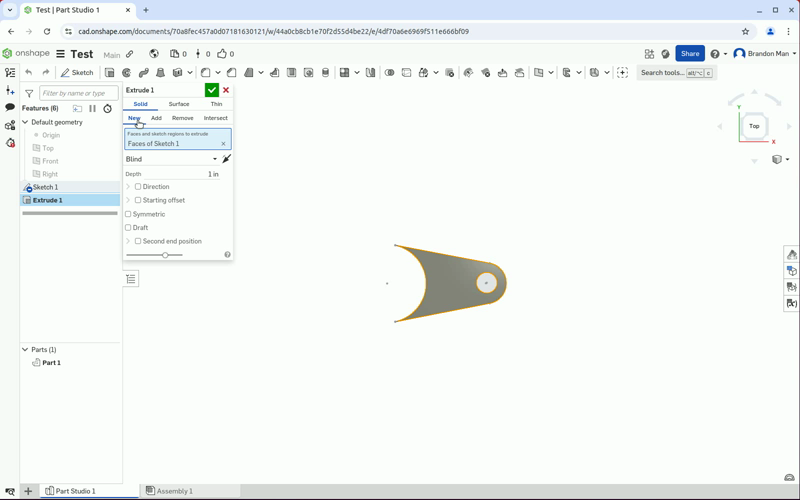
click(137, 120)
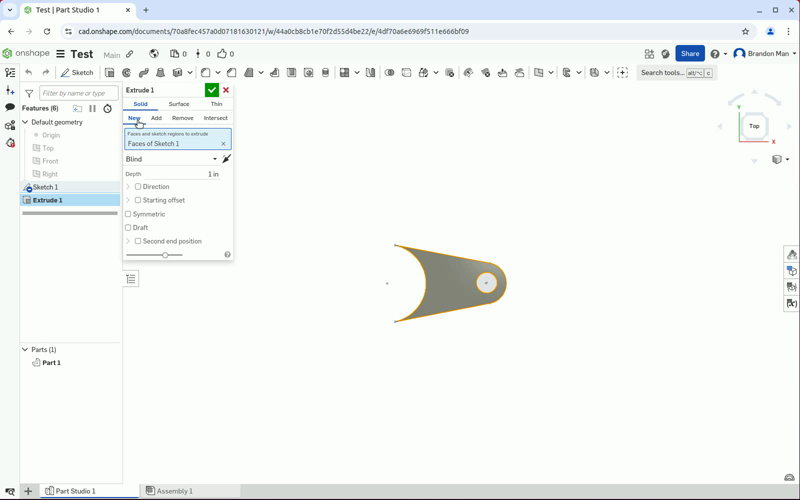
key(tab, 4)
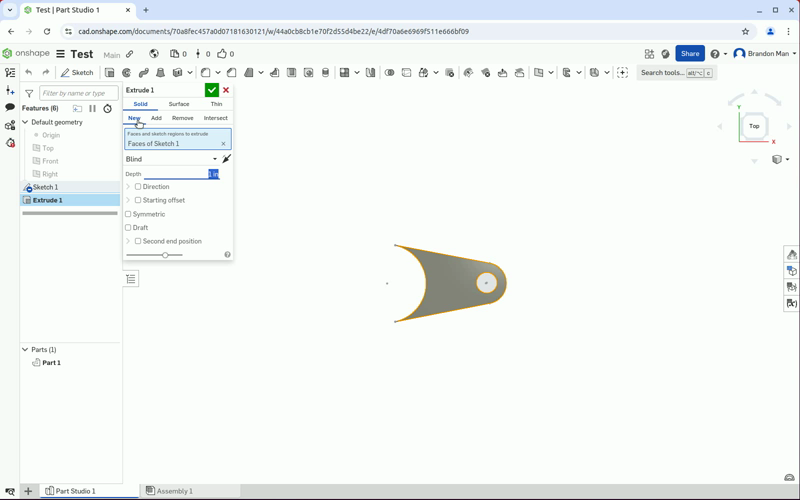
text(2.166)
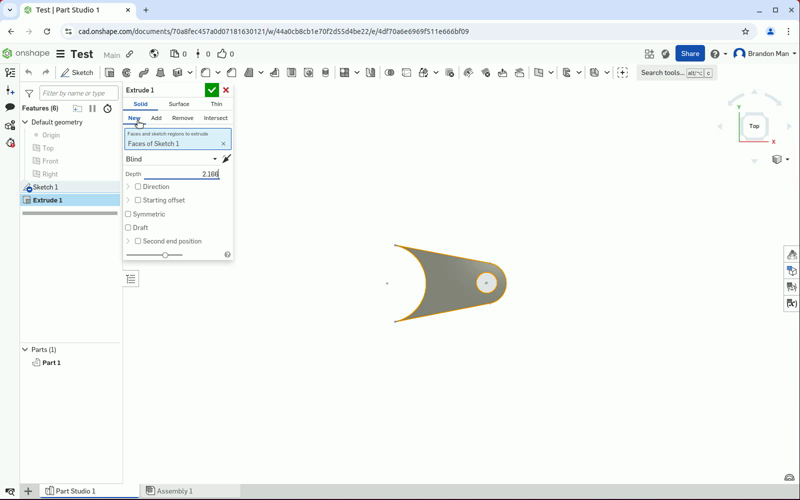
key(enter)
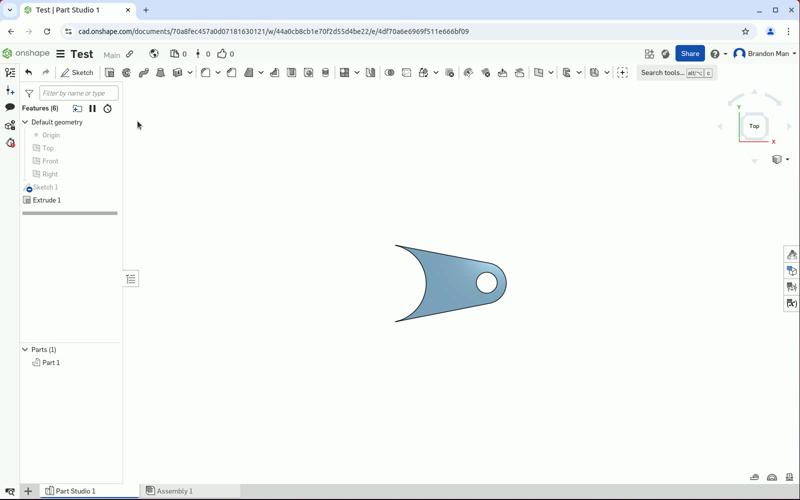
key(shift+h)
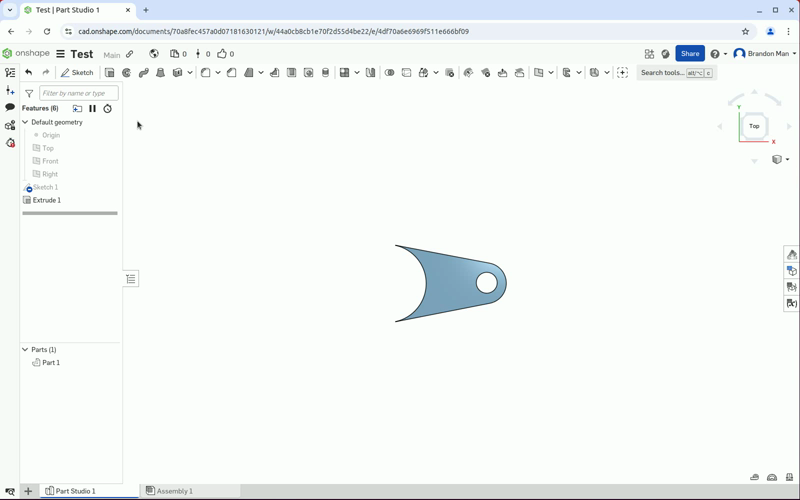
key(shift+h)
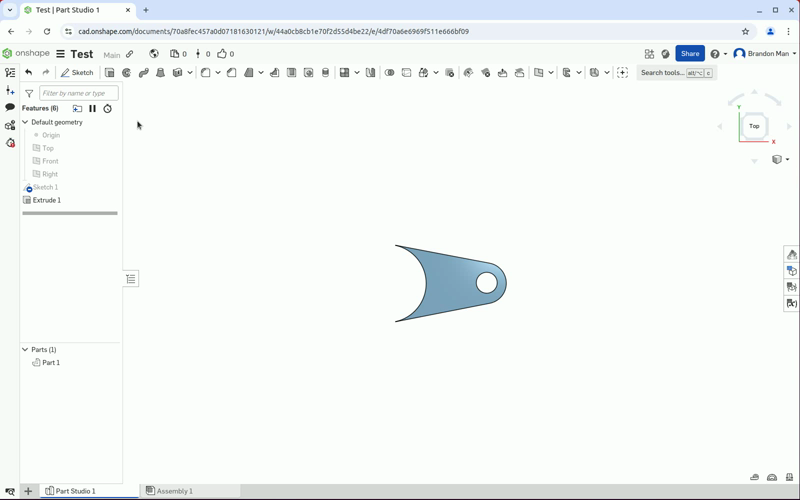
mouse_move(73, 189)
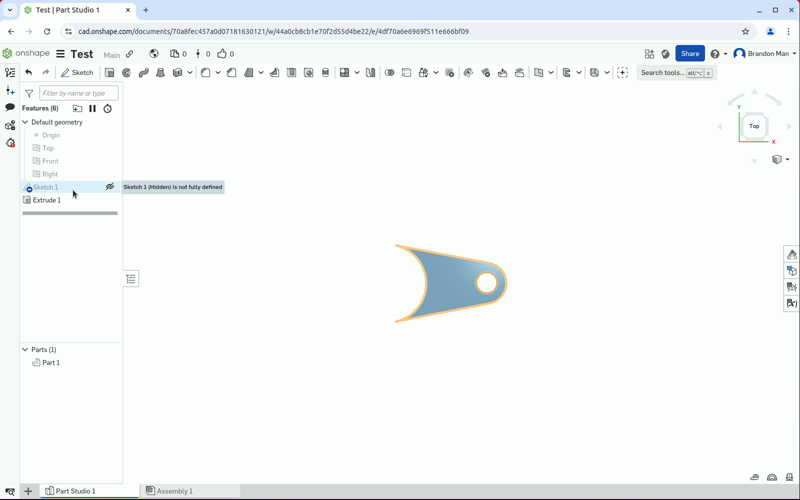
click(73, 189)
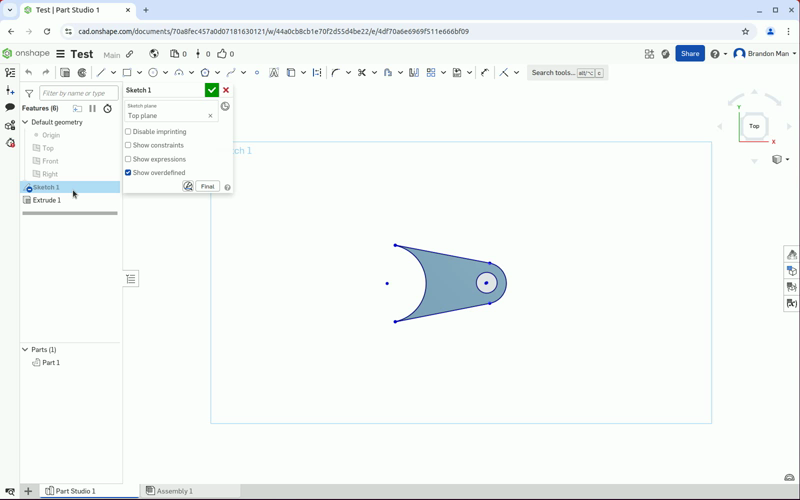
mouse_move(229, 92)
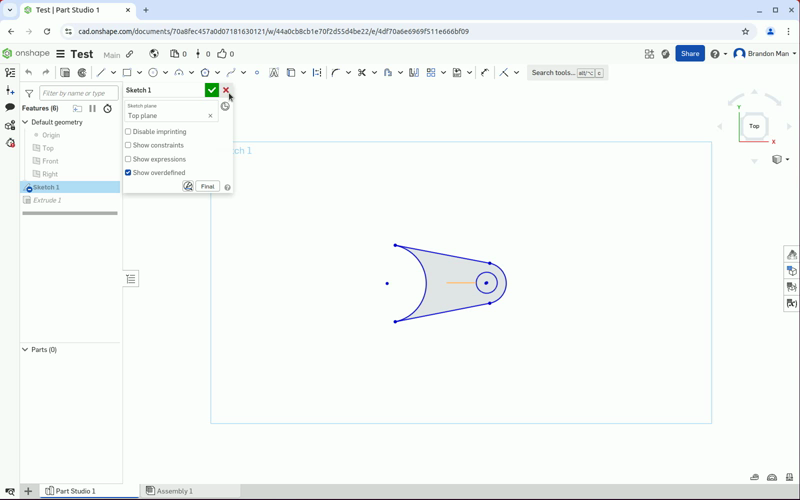
click(229, 92)
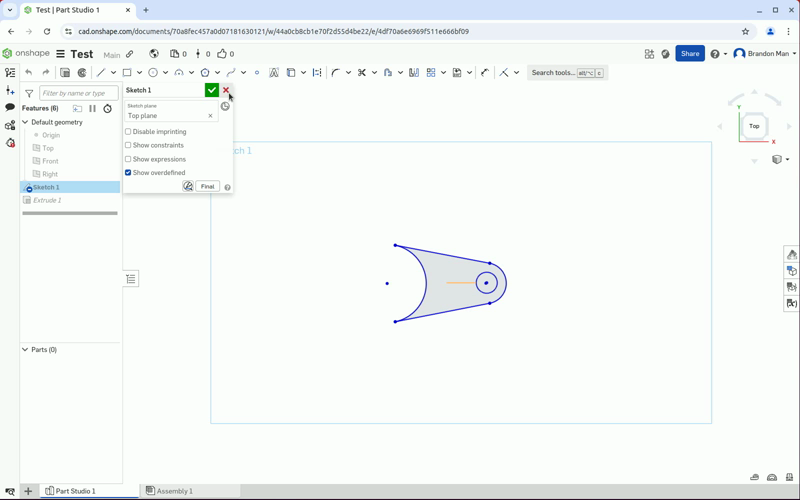
key(shift+s)
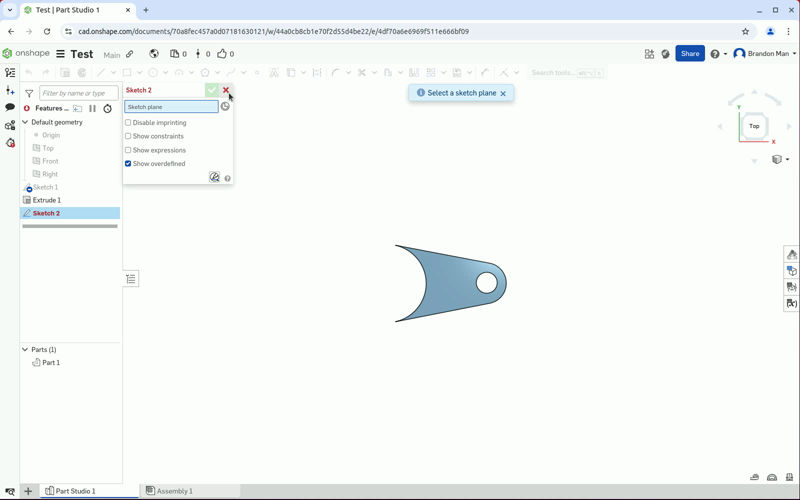
mouse_move(73, 150)
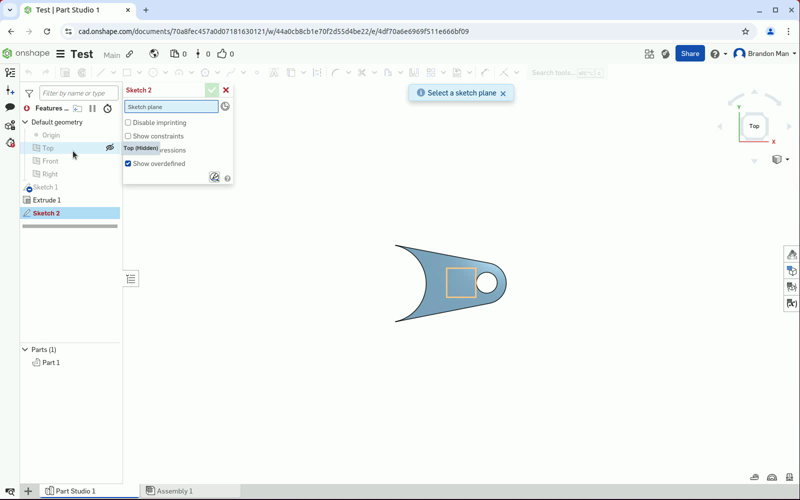
click(73, 150)
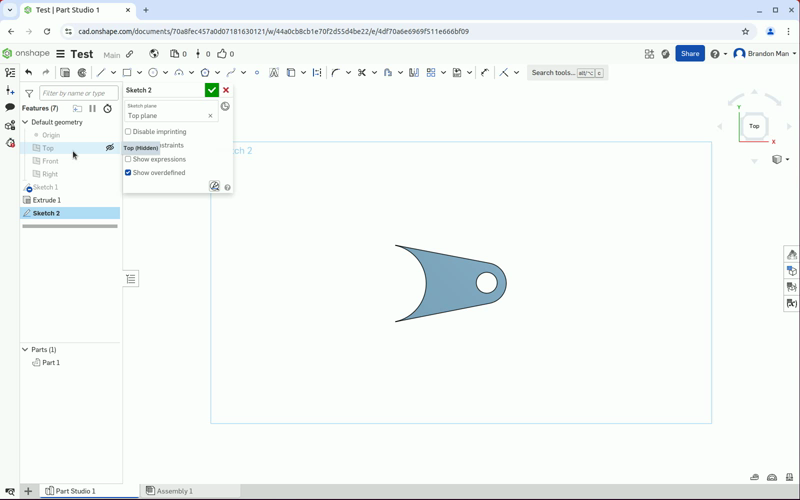
mouse_move(73, 352)
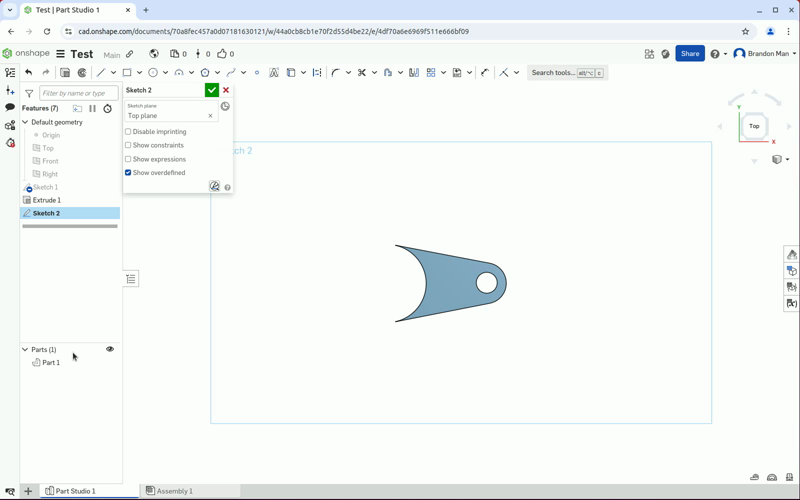
key(y)
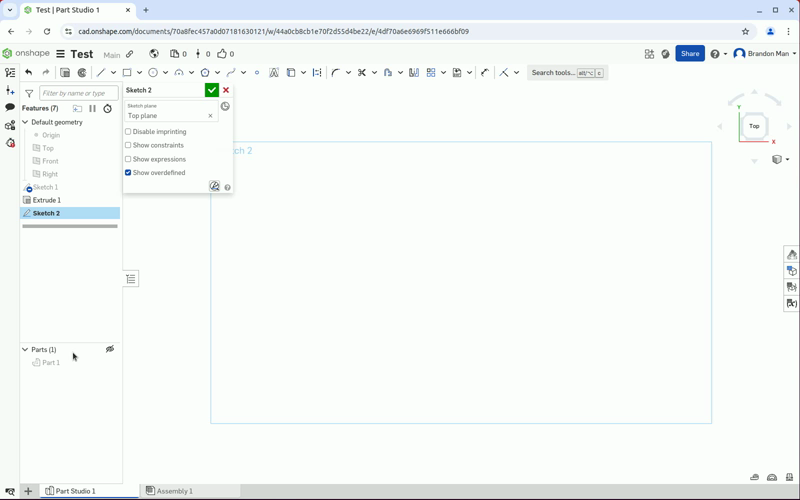
key(c)
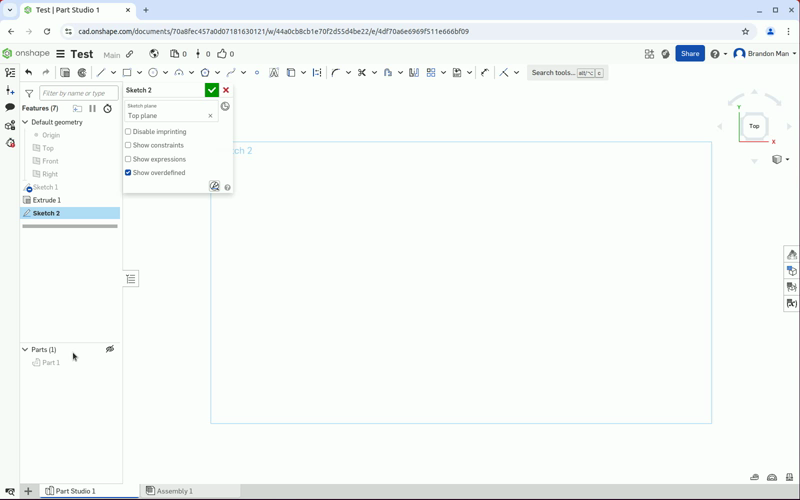
key_down(shift)
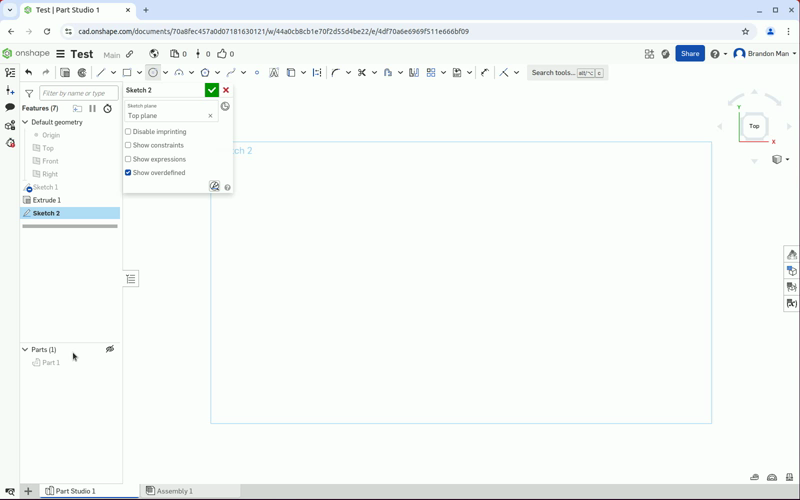
mouse_move(388, 282)
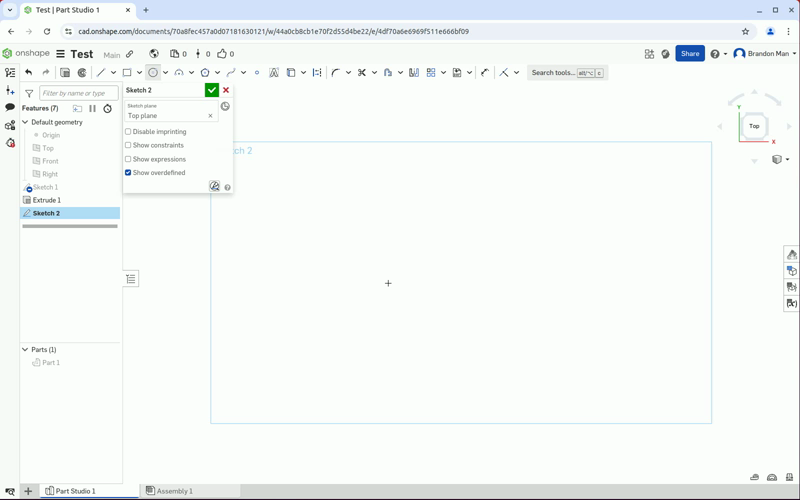
click(388, 282)
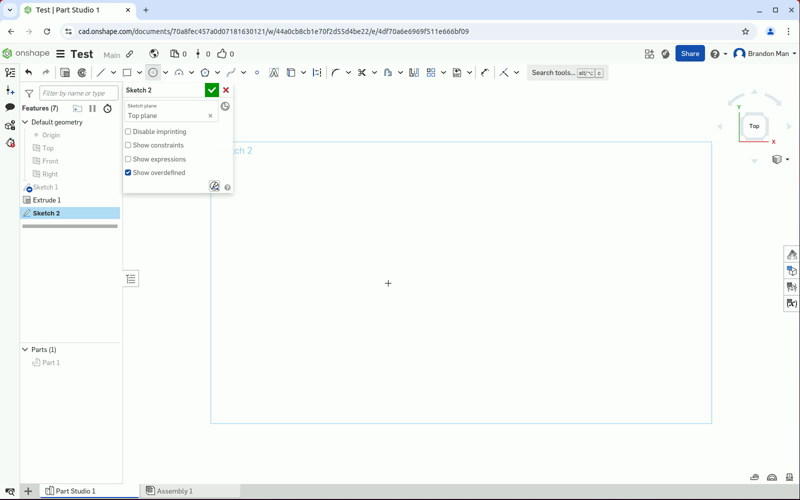
key_up(shift)
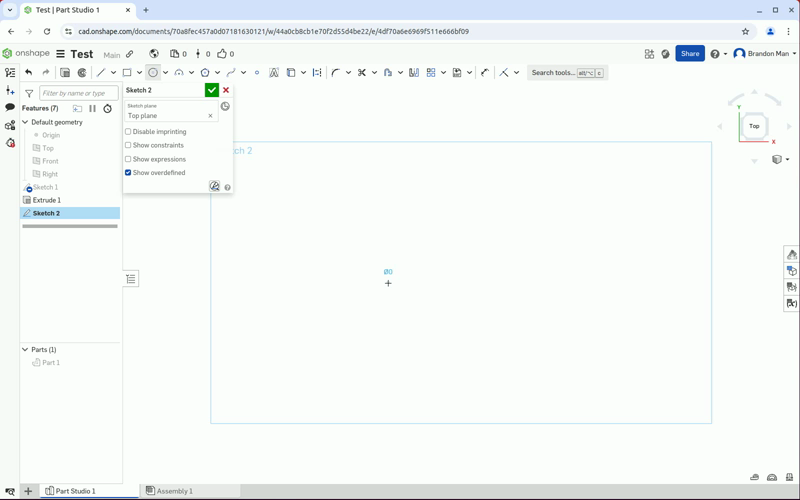
mouse_move(427, 282)
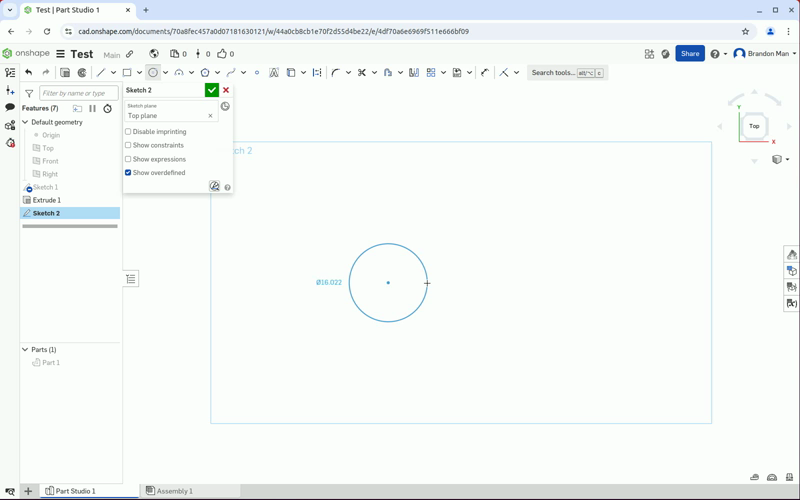
click(427, 282)
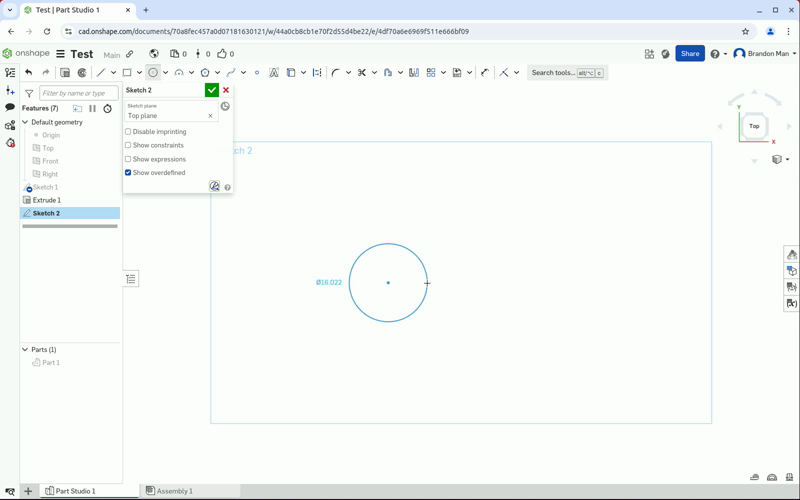
key(esc)
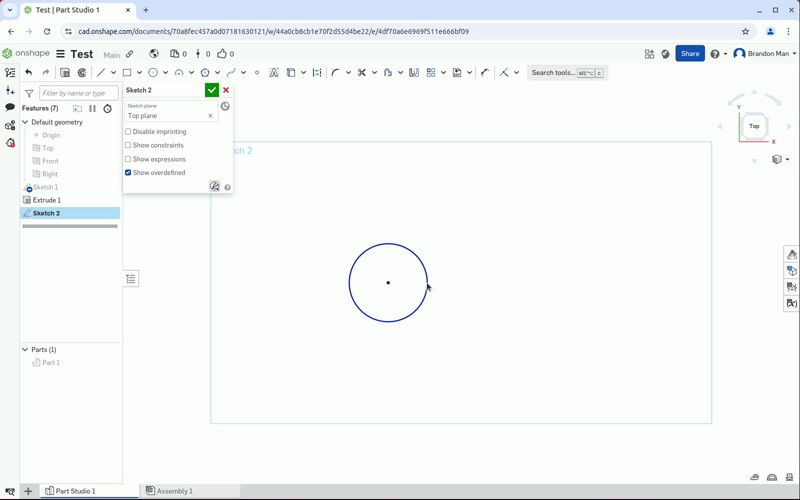
key(c)
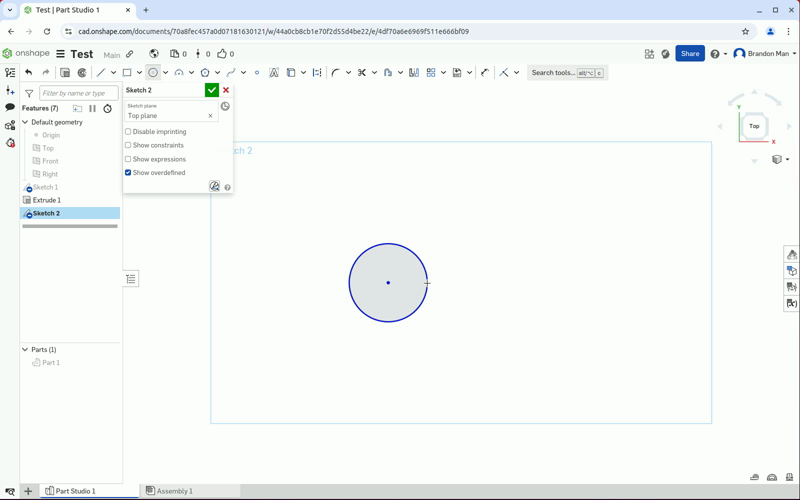
key_down(shift)
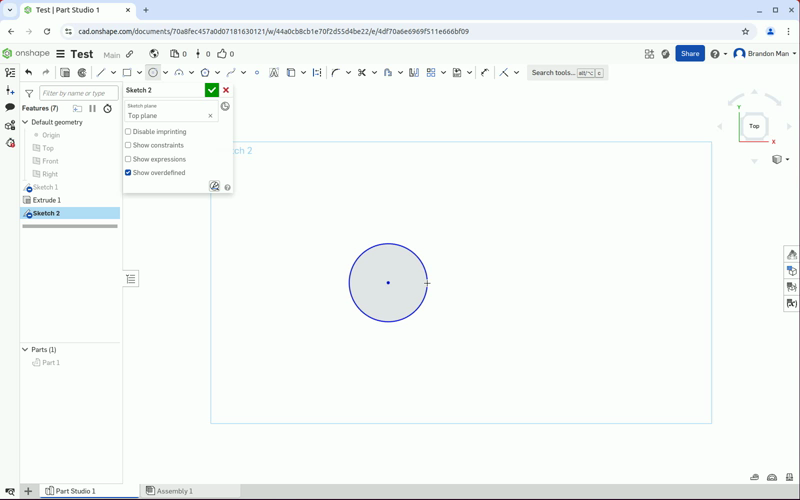
mouse_move(388, 282)
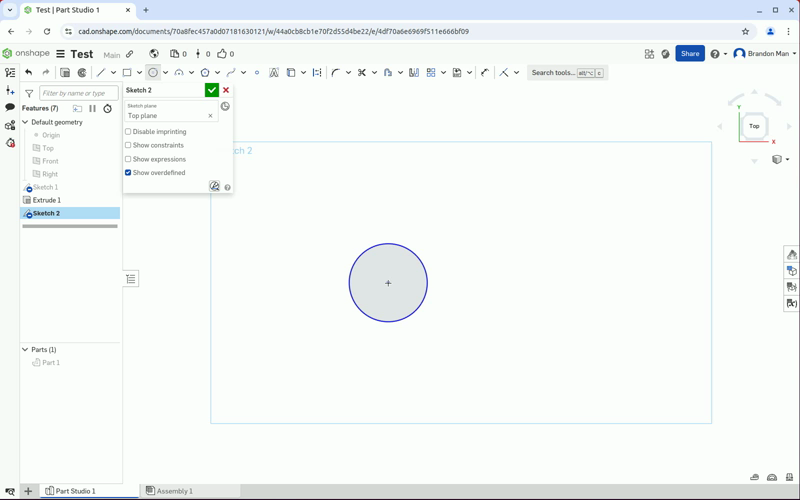
click(388, 282)
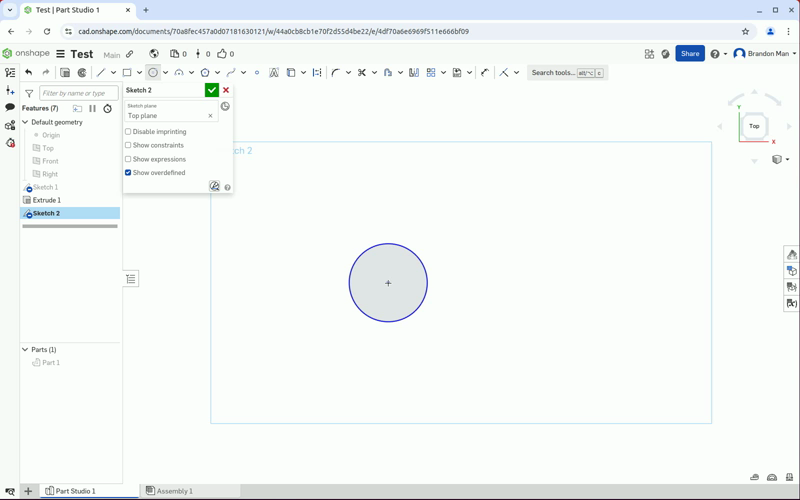
key_up(shift)
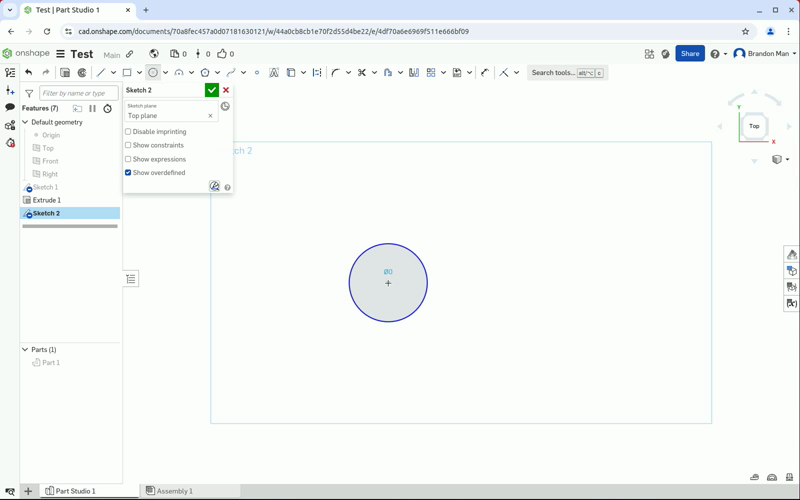
mouse_move(408, 282)
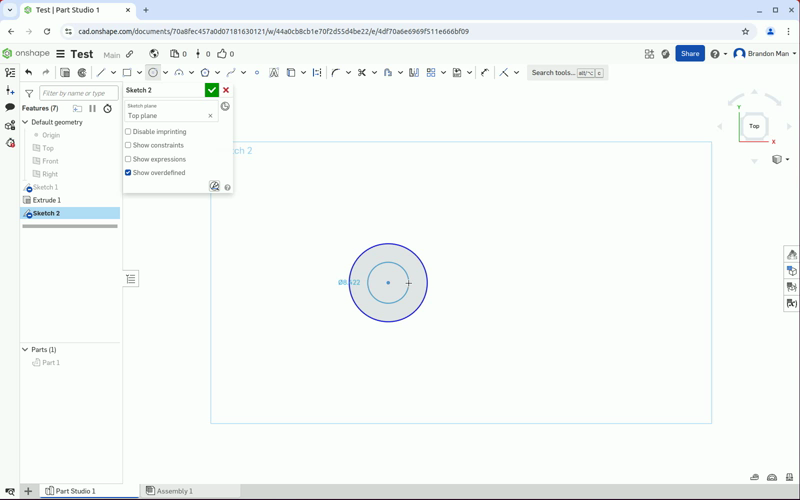
click(408, 282)
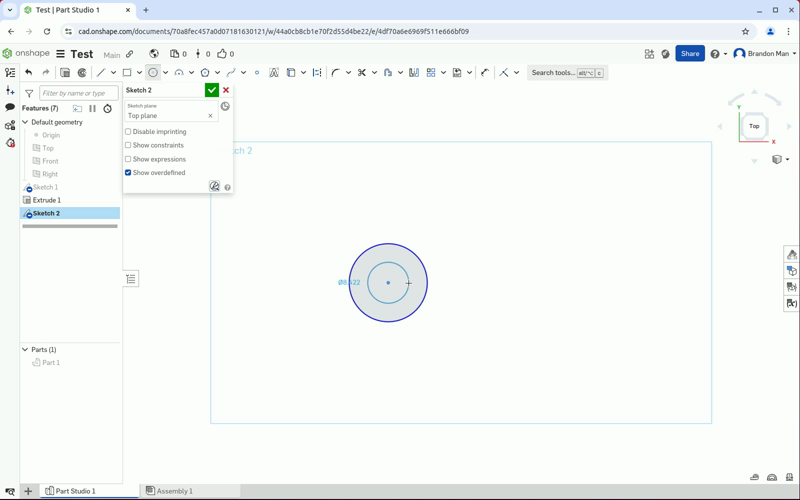
key(esc)
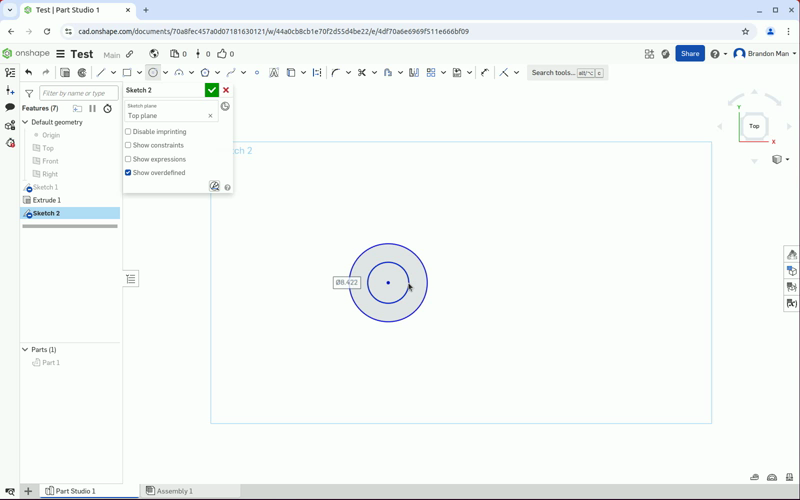
mouse_move(415, 300)
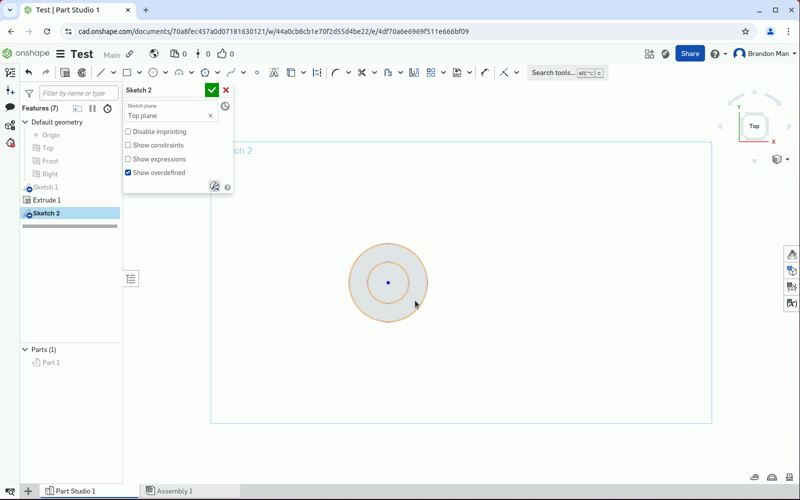
click(415, 300)
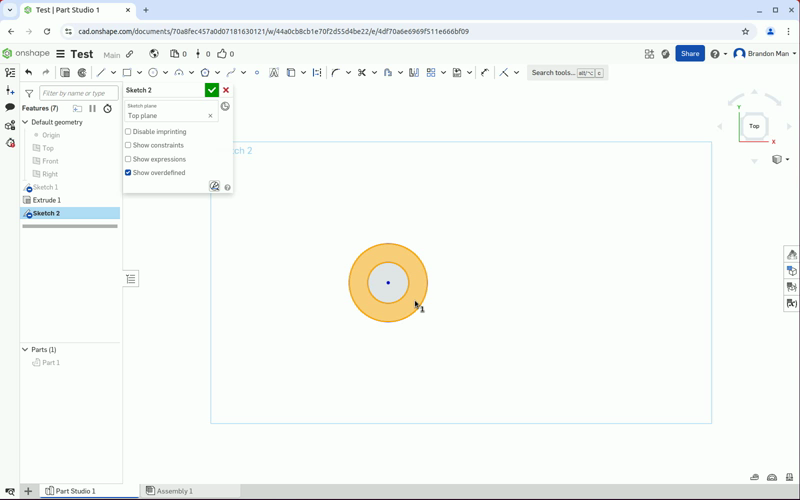
mouse_move(73, 352)
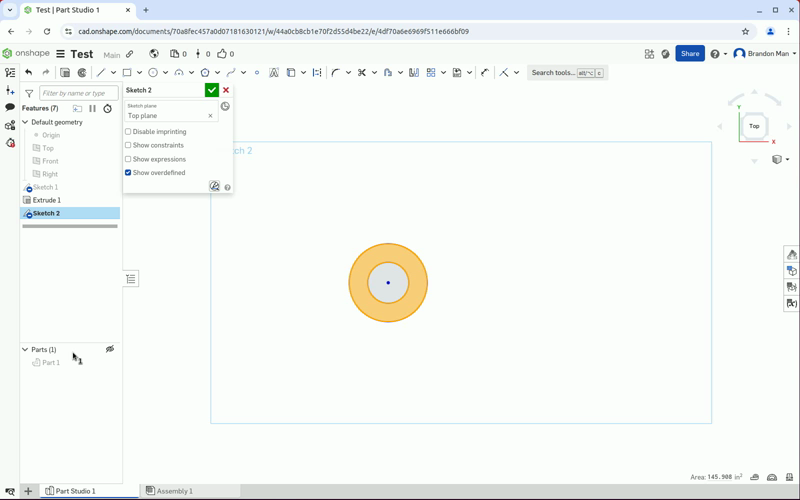
key(shift+y)
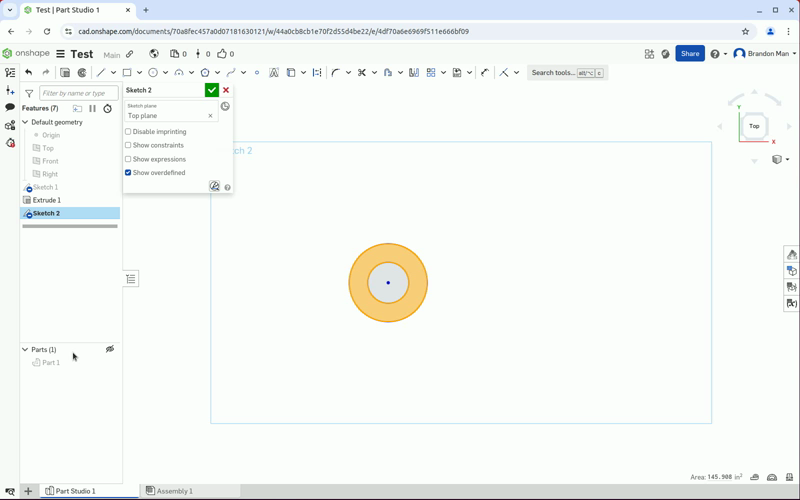
key(shift+e)
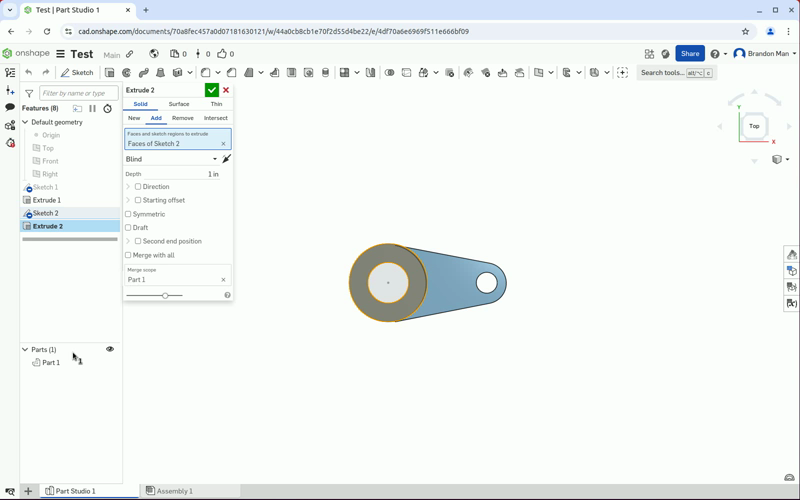
mouse_move(143, 106)
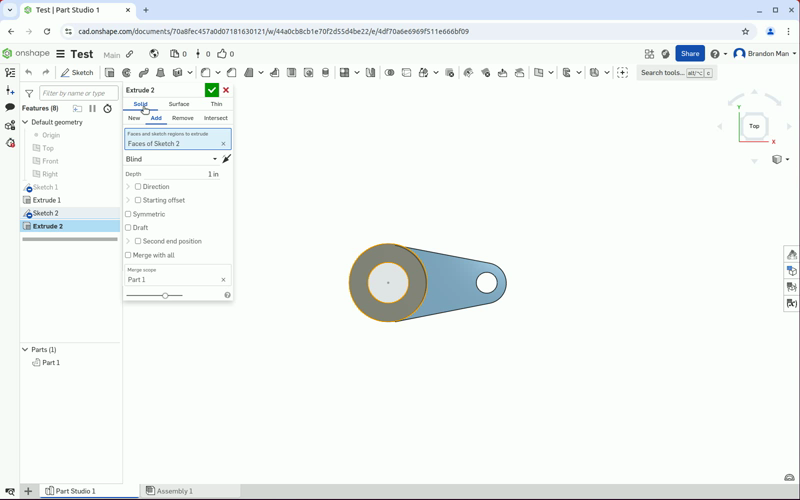
click(143, 106)
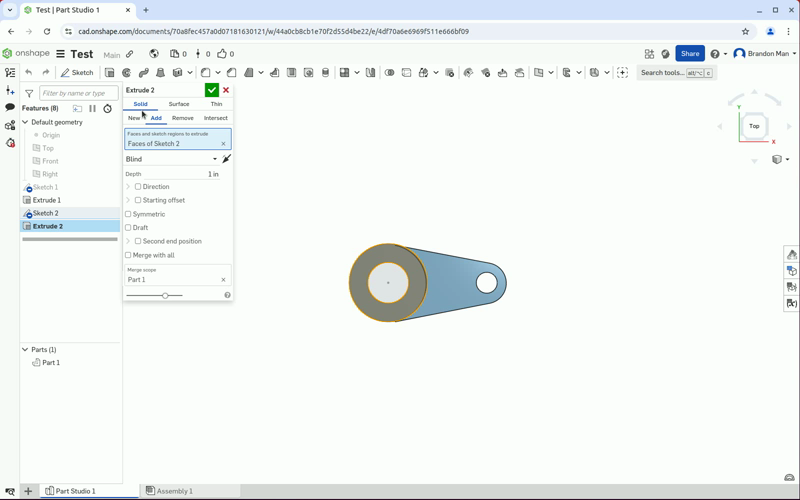
mouse_move(137, 120)
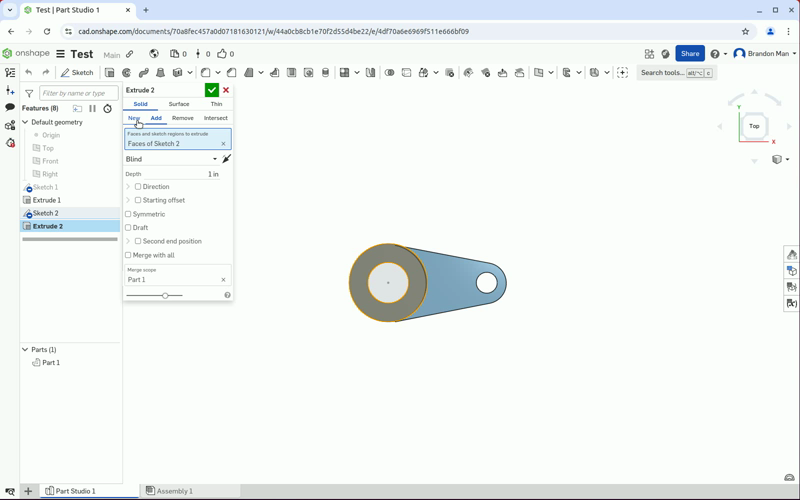
click(137, 120)
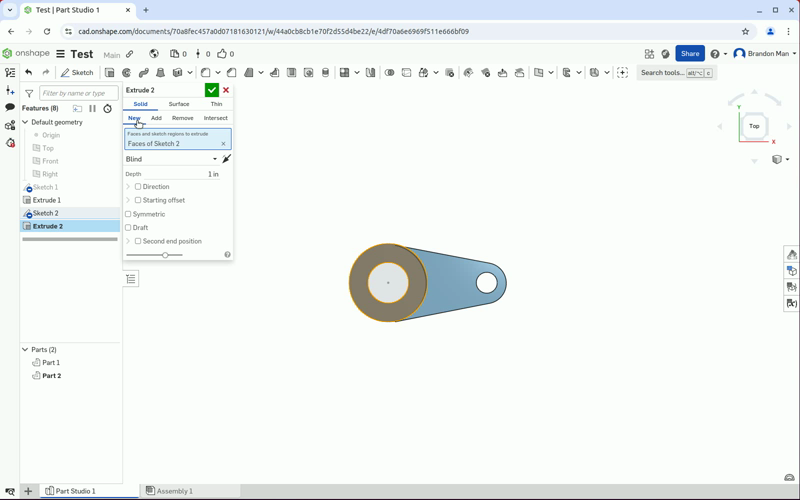
key(tab, 4)
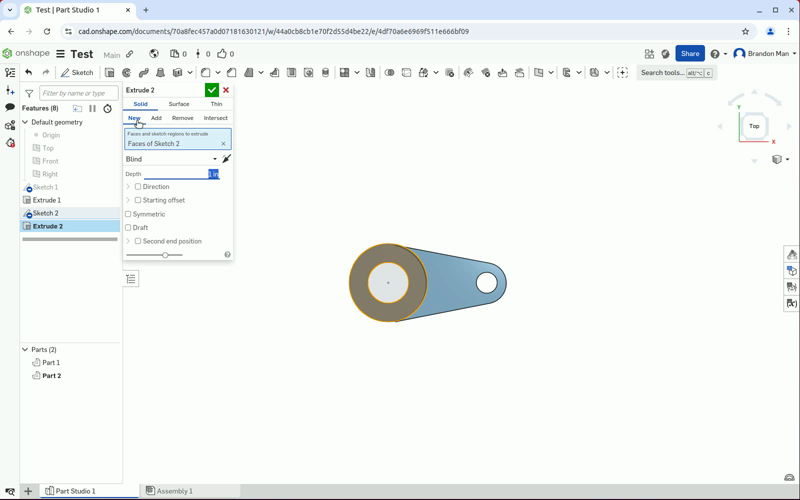
text(4.092)
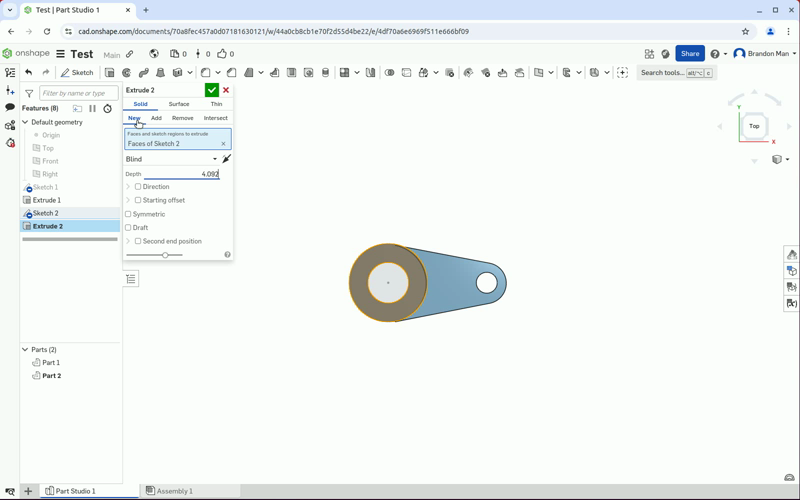
key(enter)
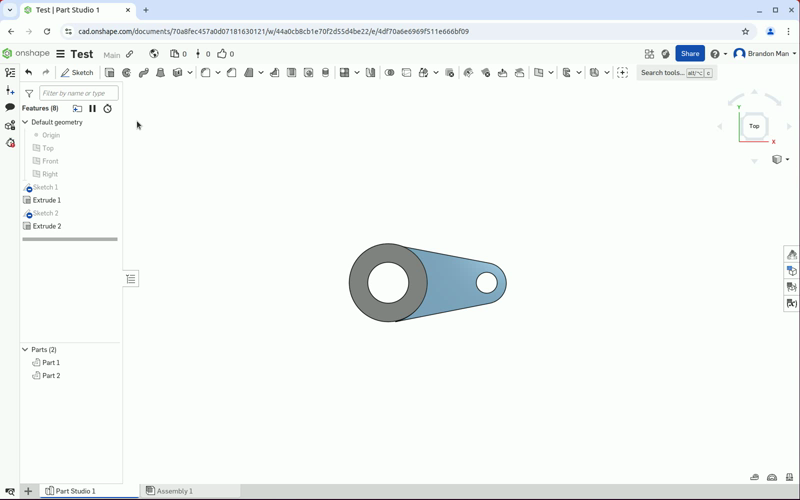
key(shift+h)
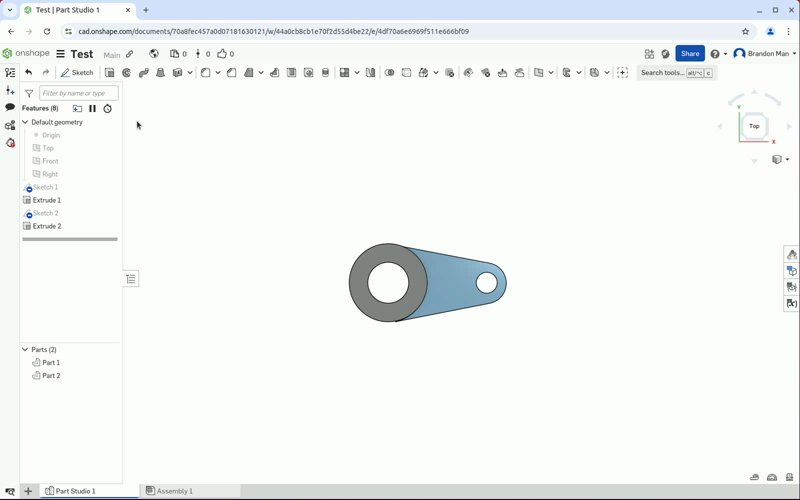
key(shift+h)
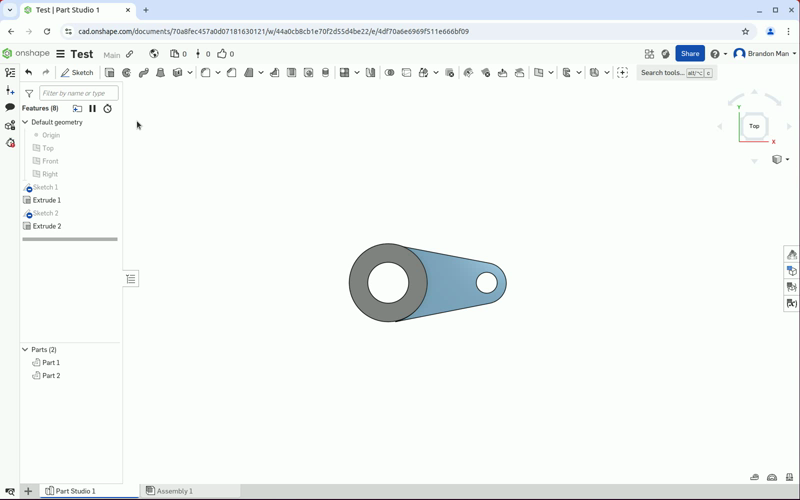
key(shift+7)
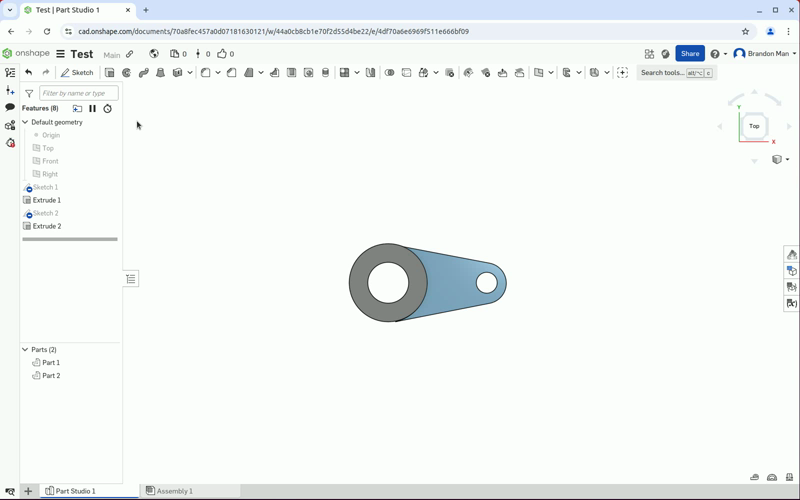
key(up, 3)
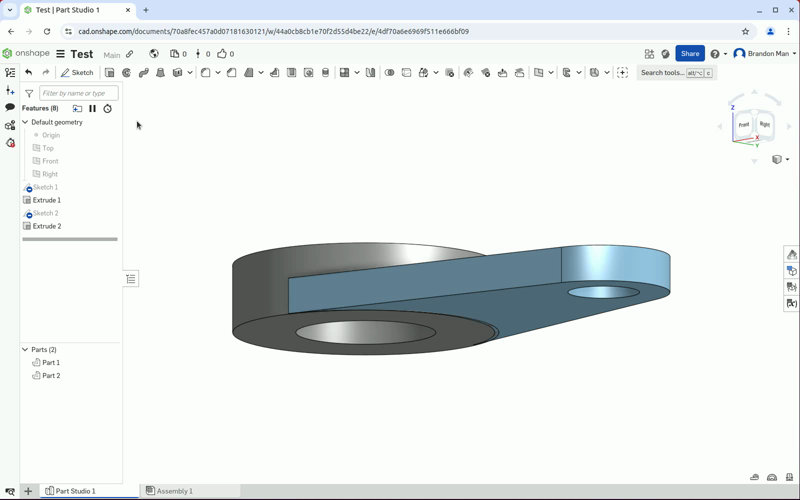
key(left, 3)
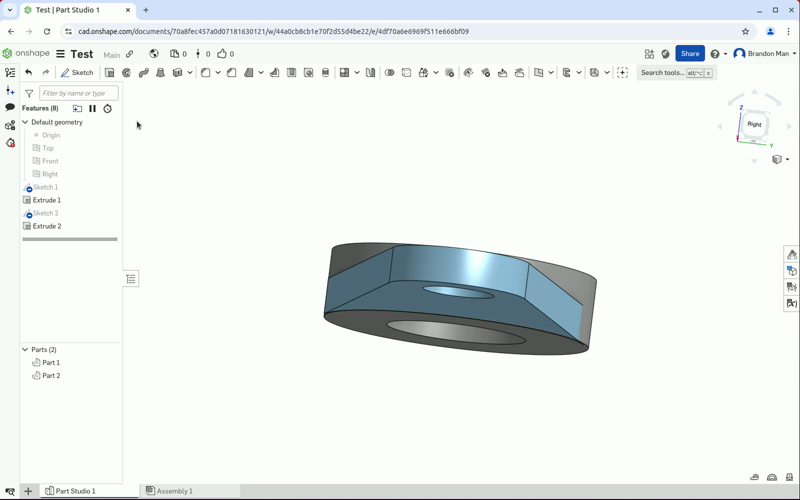
key(right, 3)
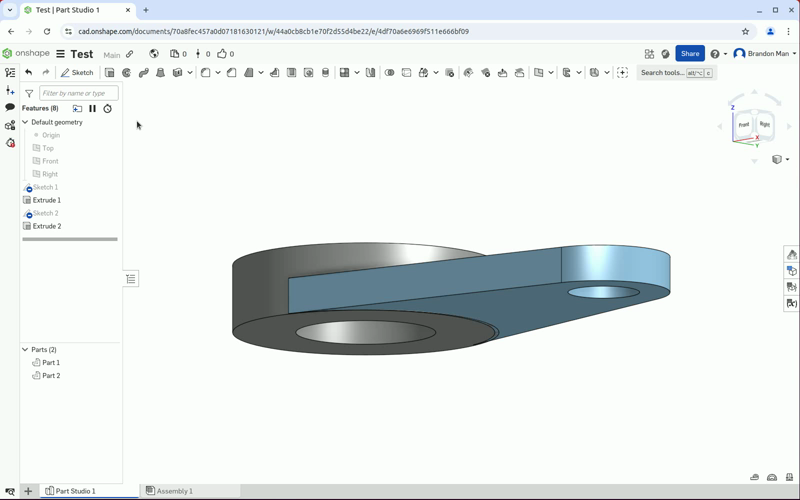
key(down, 3)
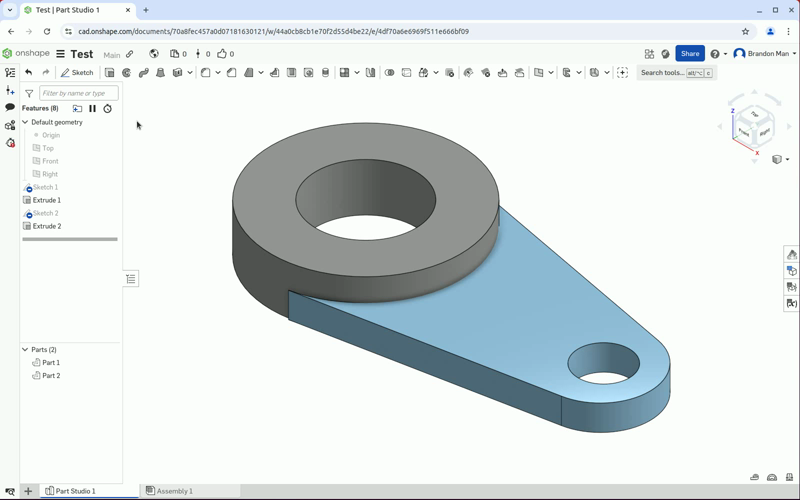
mouse_move(73, 189)
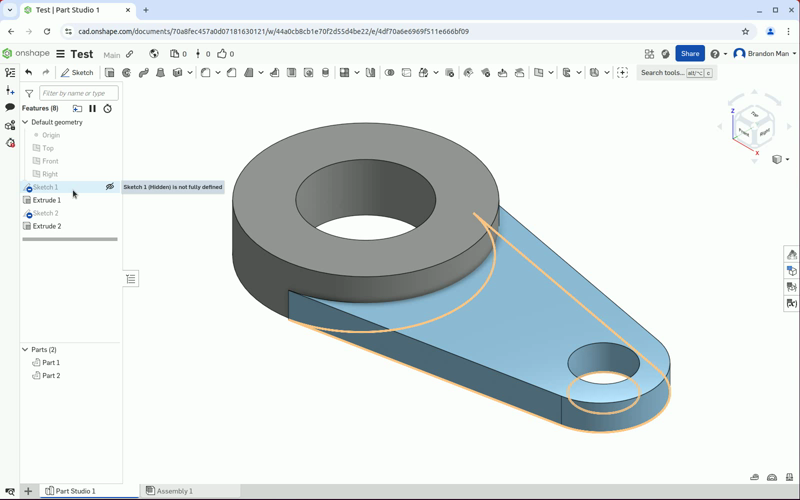
click(73, 189)